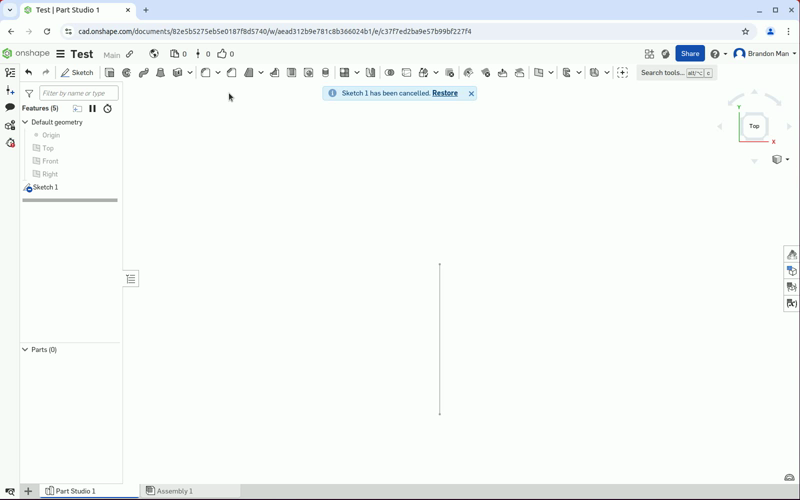
key(shift+h)
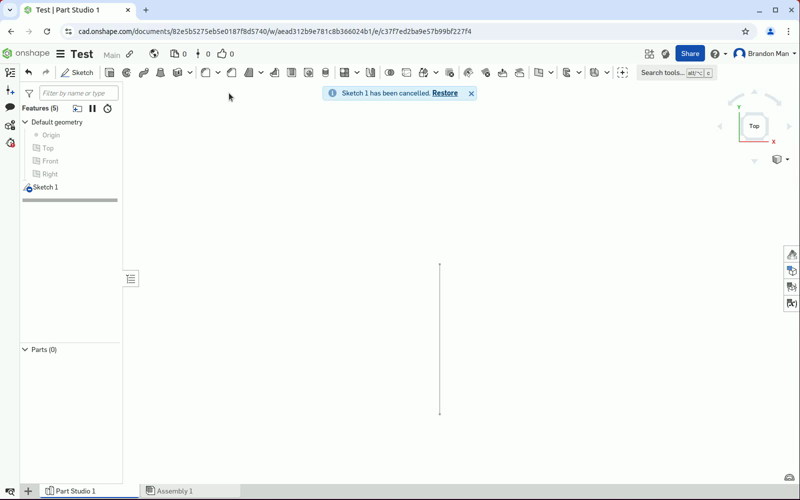
key(shift+s)
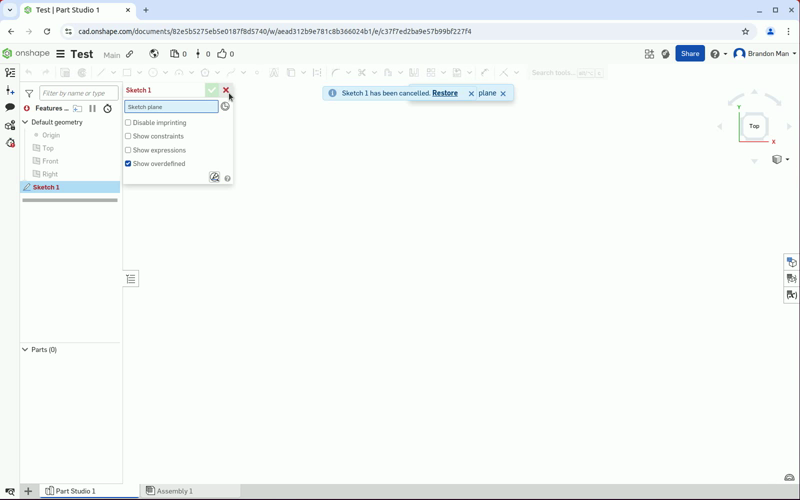
mouse_move(73, 150)
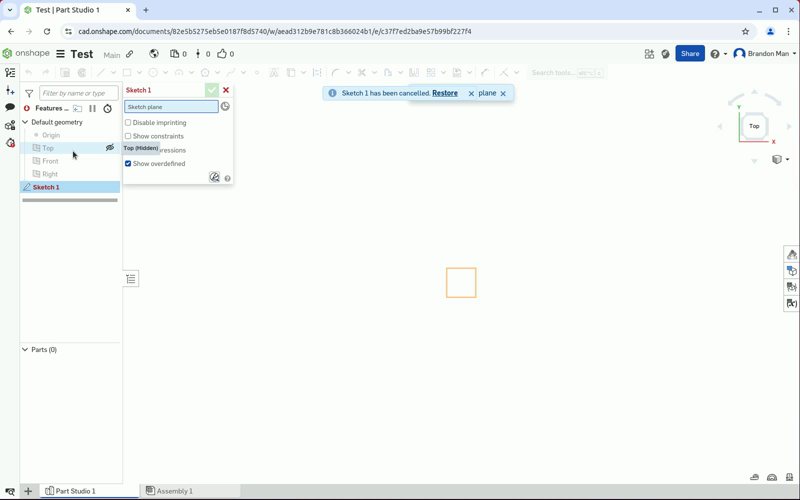
click(73, 150)
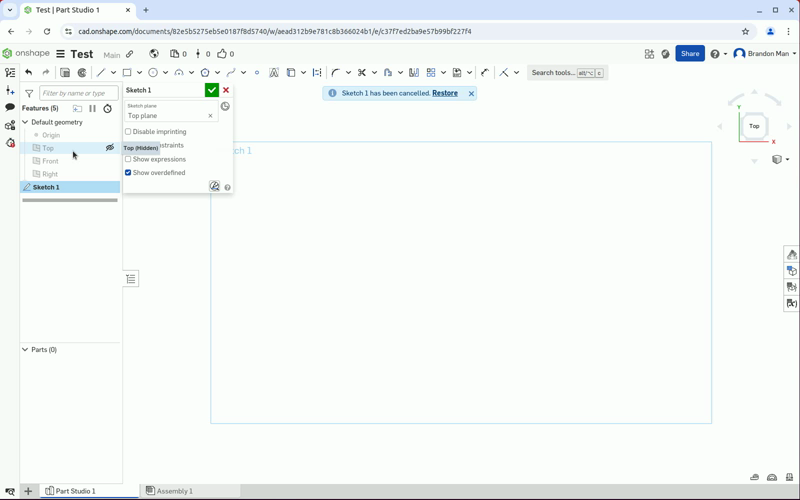
mouse_move(73, 352)
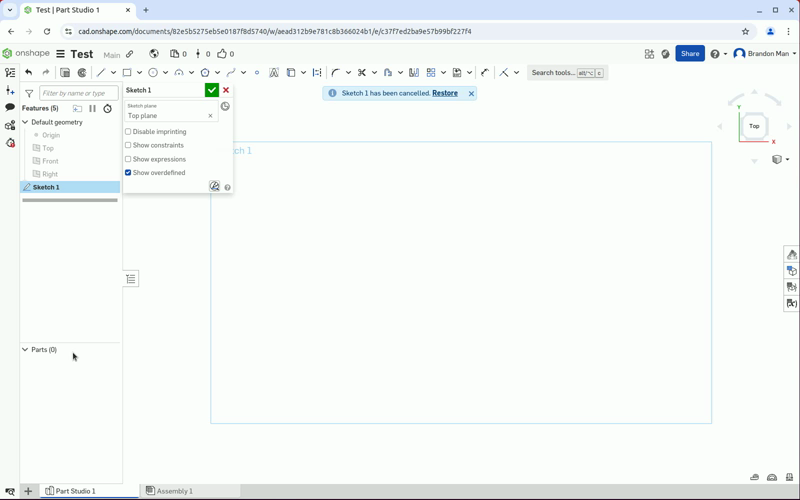
key(y)
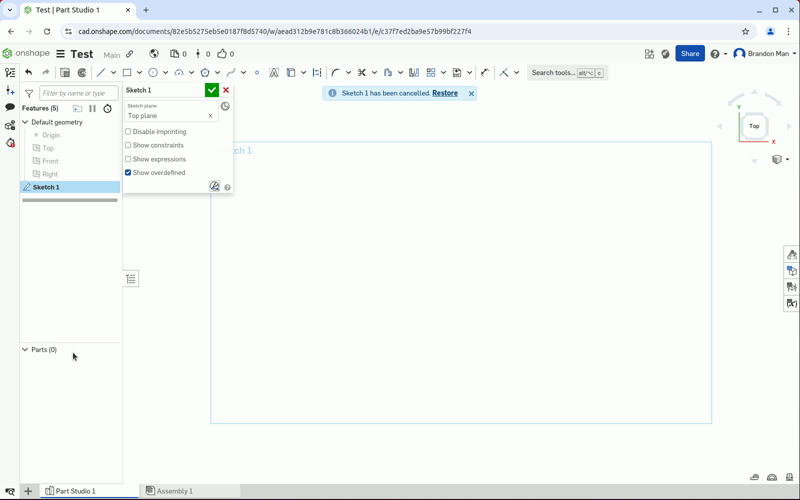
key(c)
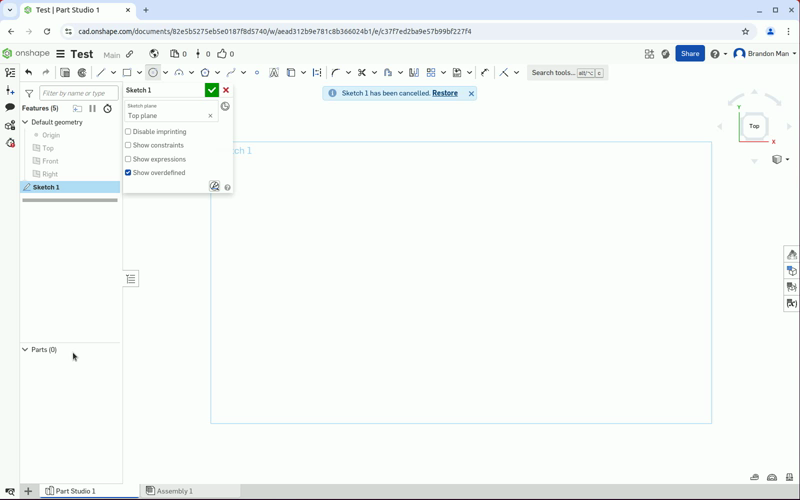
key_down(shift)
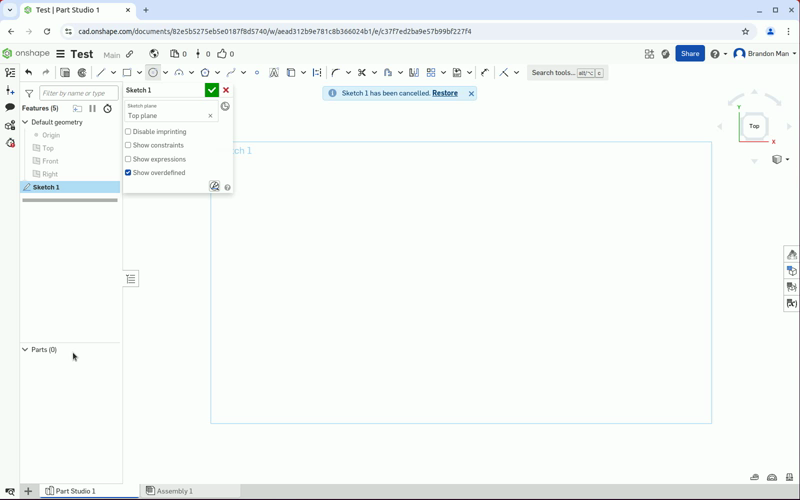
mouse_move(461, 282)
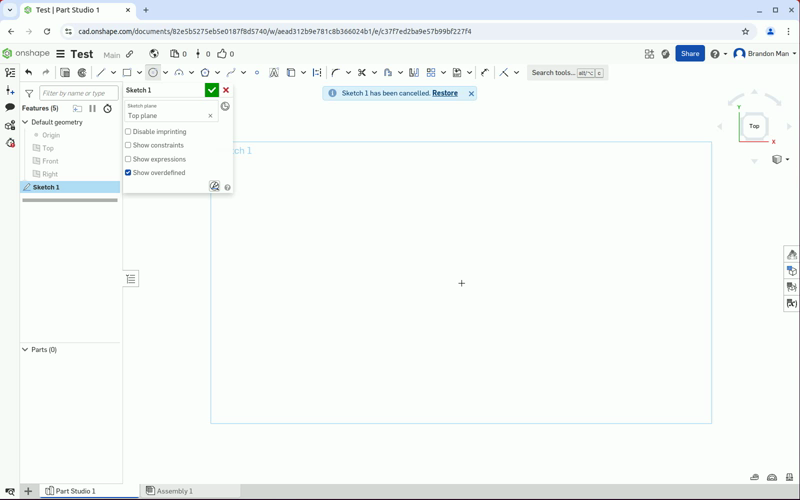
click(461, 282)
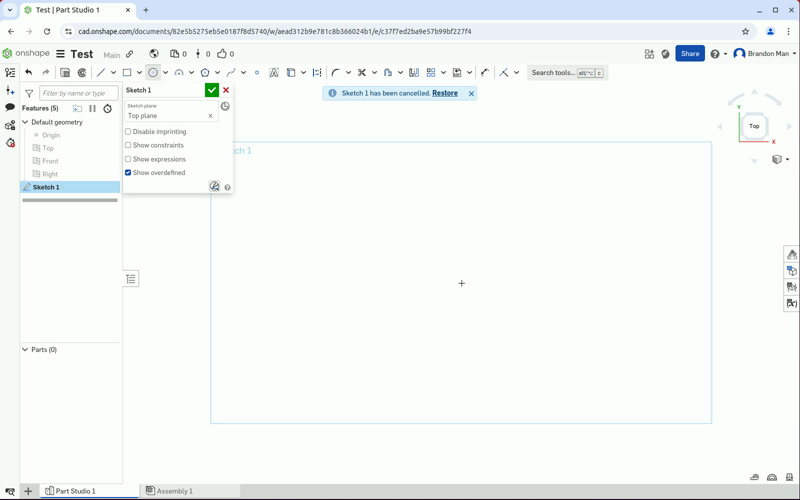
key_up(shift)
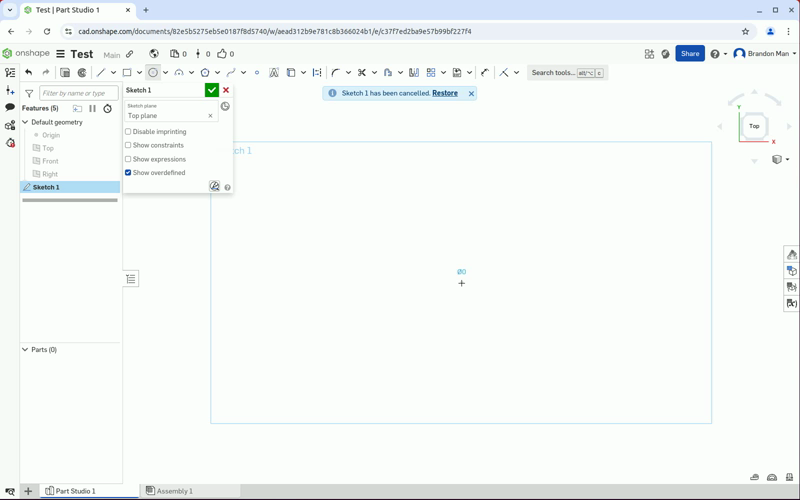
mouse_move(473, 282)
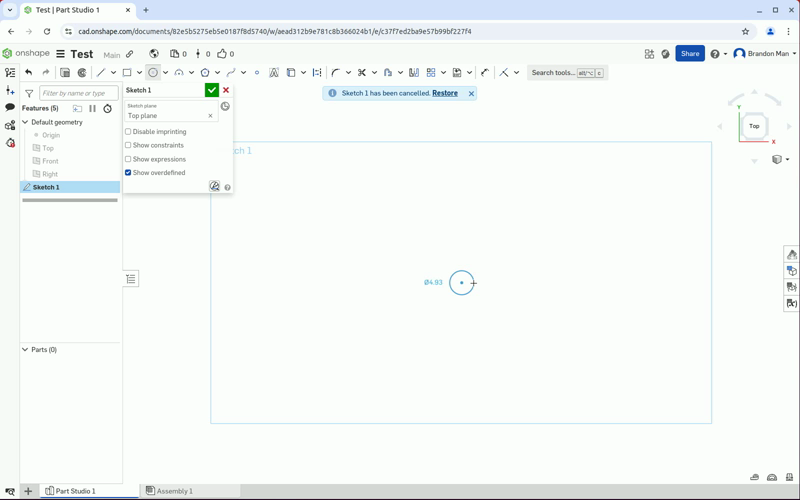
click(473, 282)
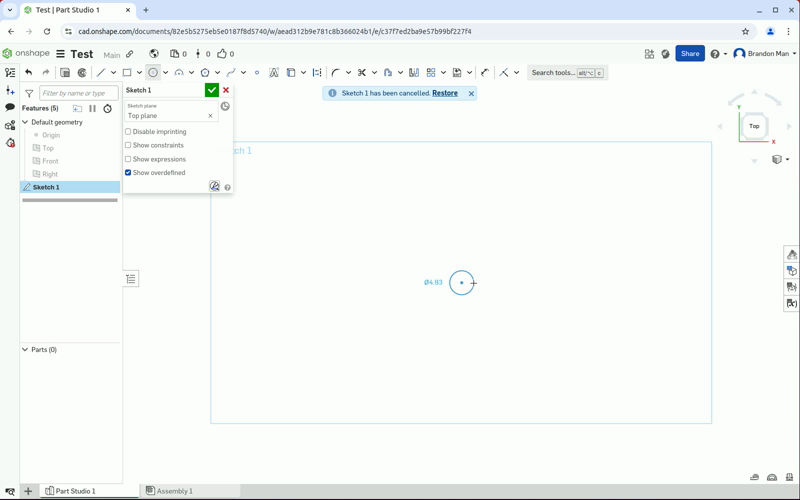
key(esc)
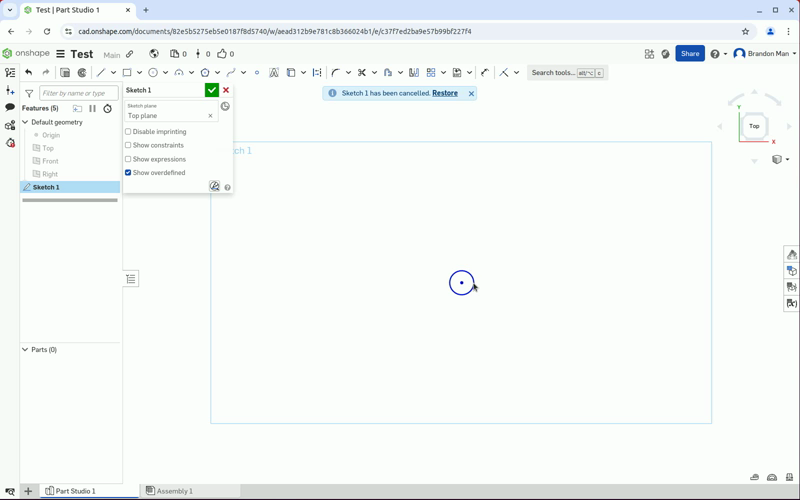
mouse_move(451, 282)
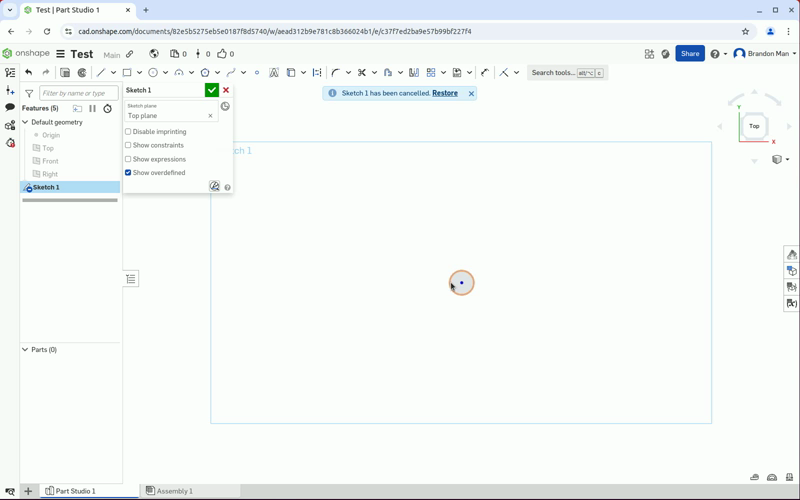
scroll(6)
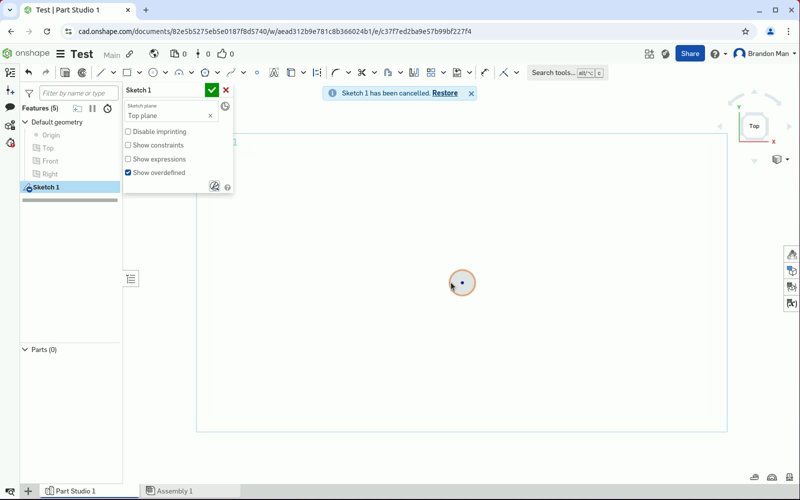
scroll(6)
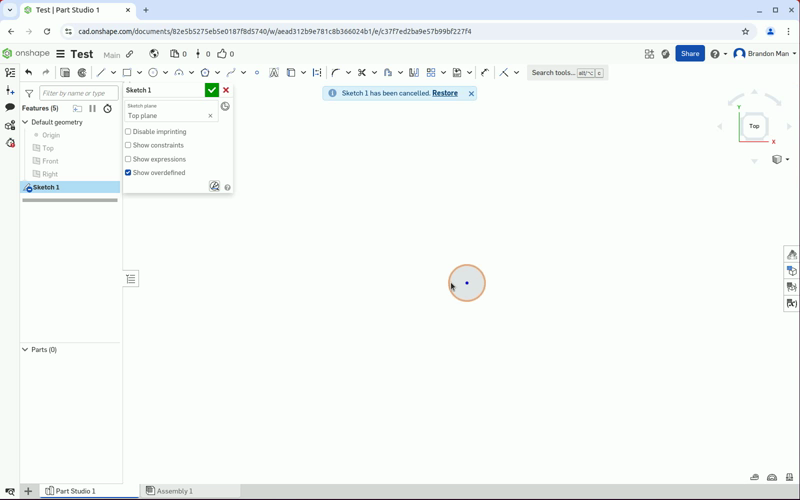
scroll(6)
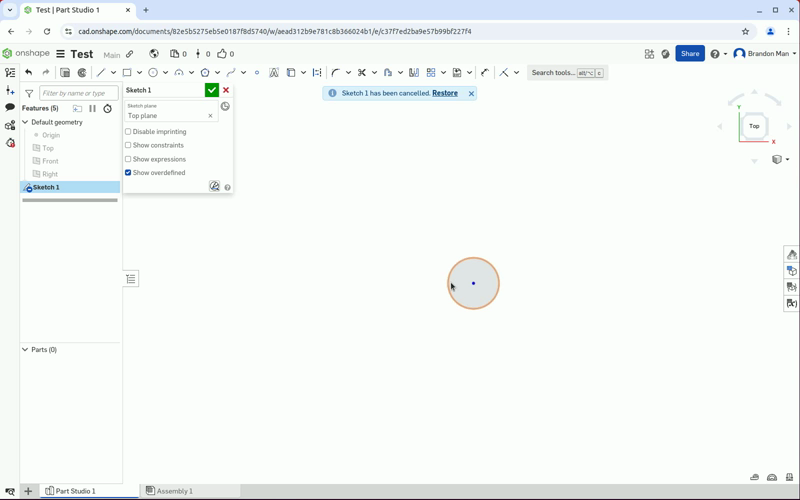
scroll(6)
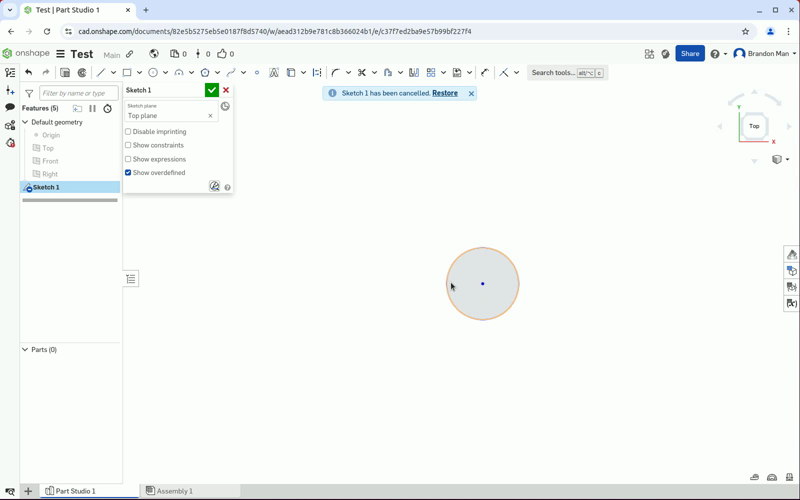
scroll(6)
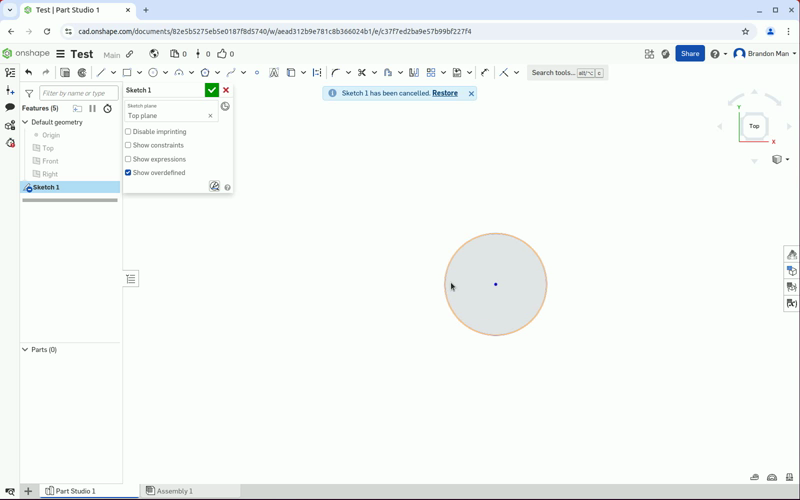
scroll(6)
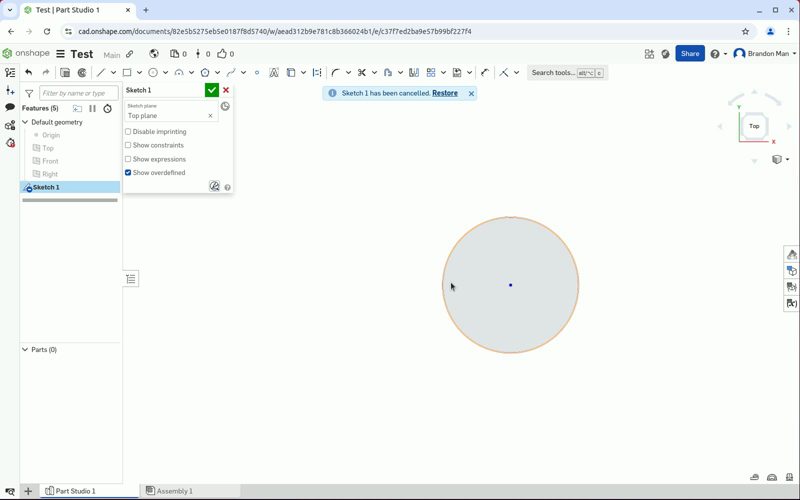
scroll(6)
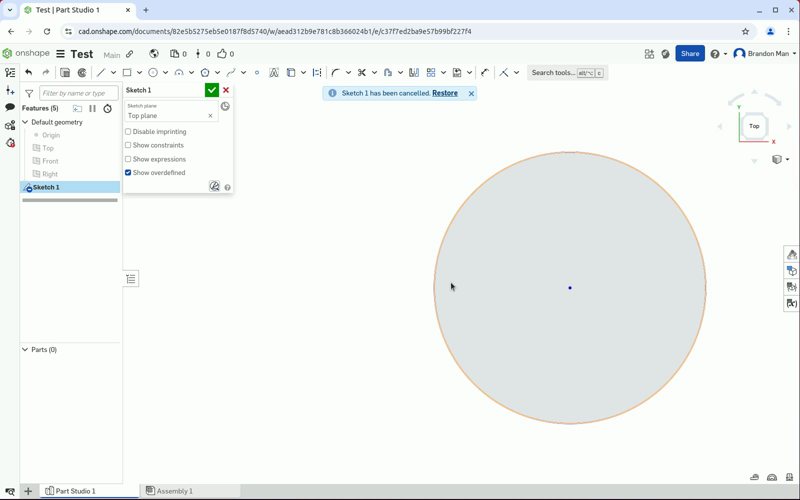
click(451, 282)
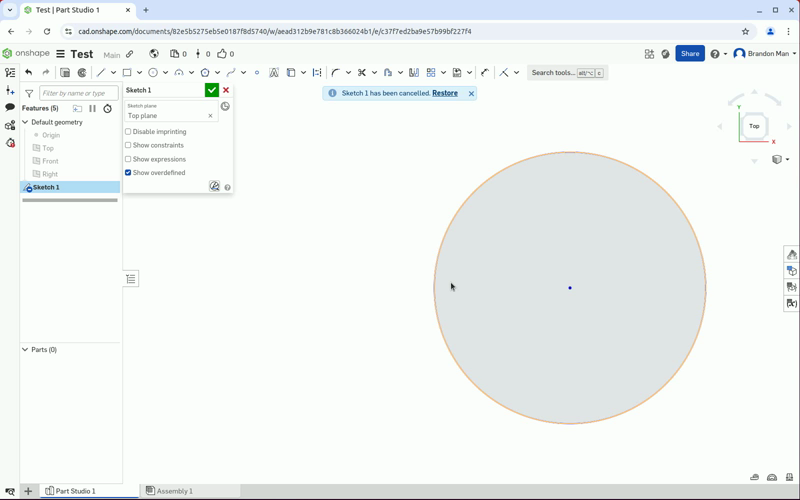
scroll(-6)
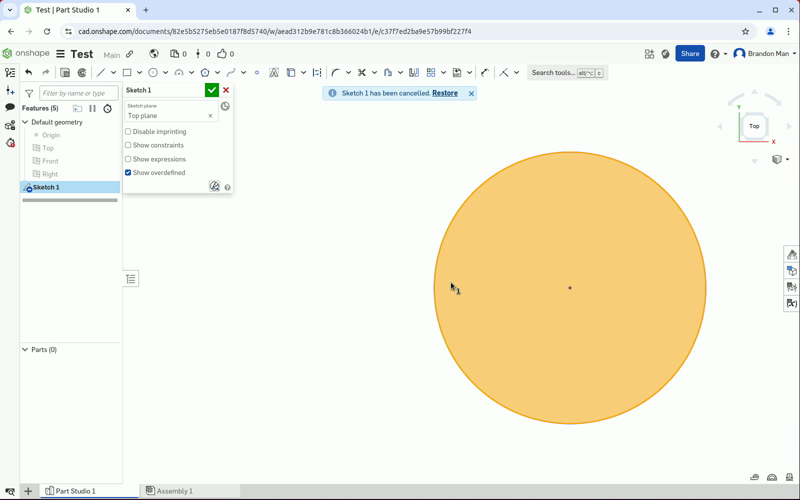
scroll(-6)
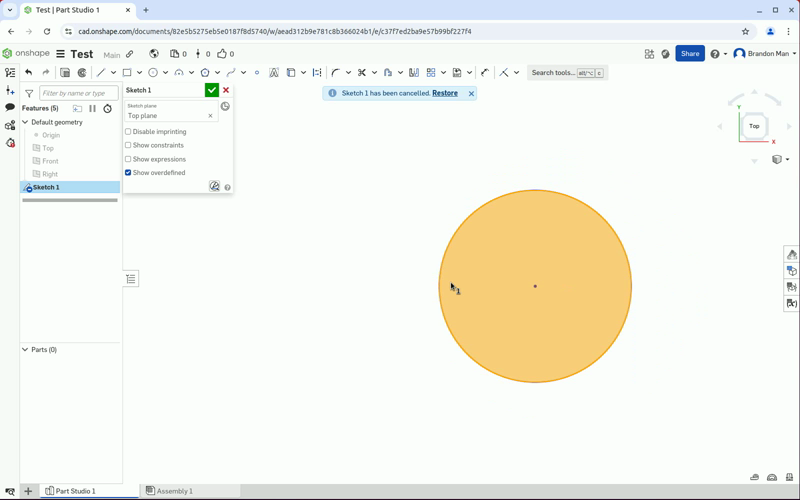
scroll(-6)
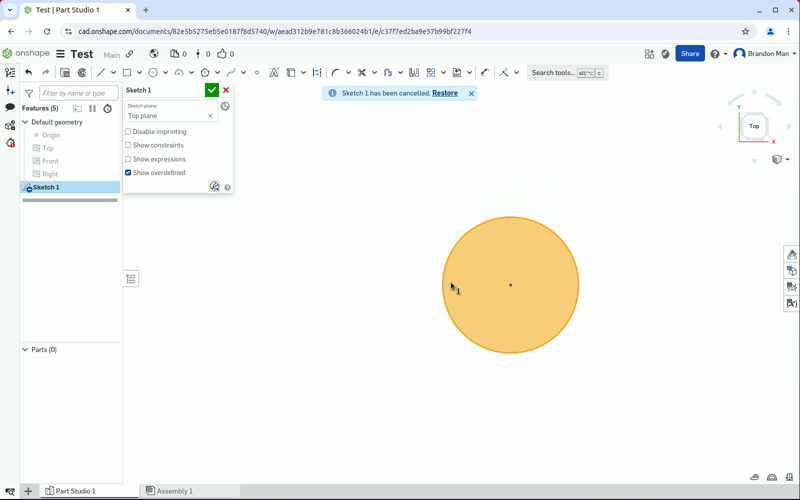
scroll(-6)
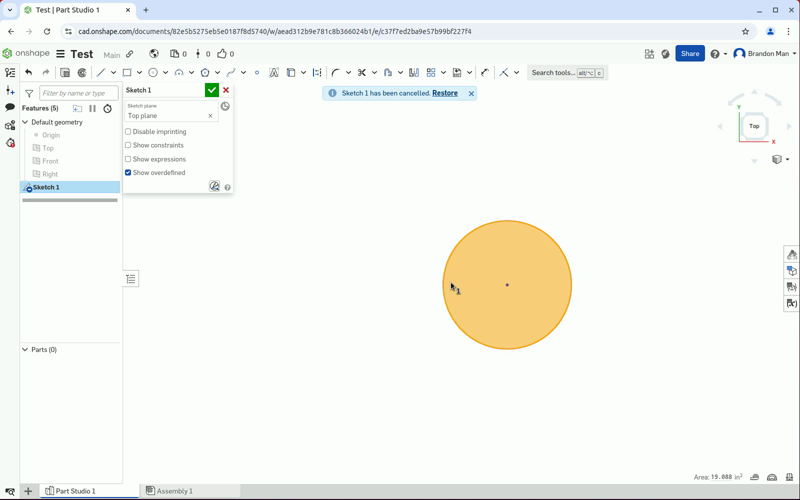
scroll(-6)
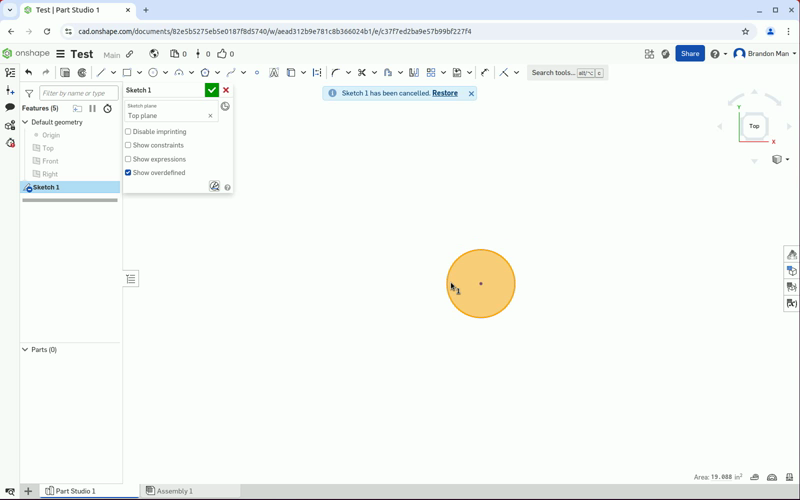
scroll(-6)
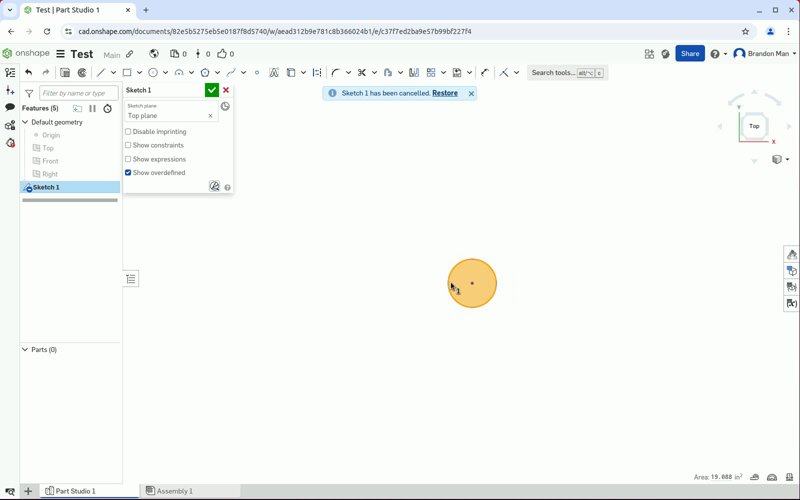
scroll(-6)
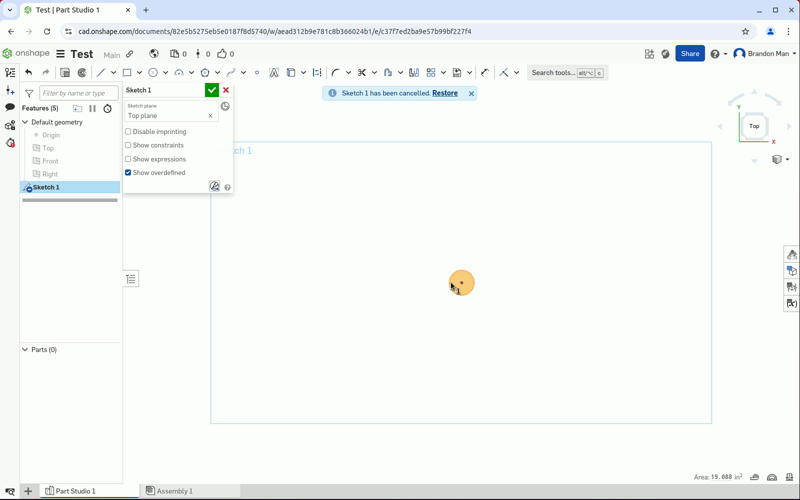
mouse_move(73, 352)
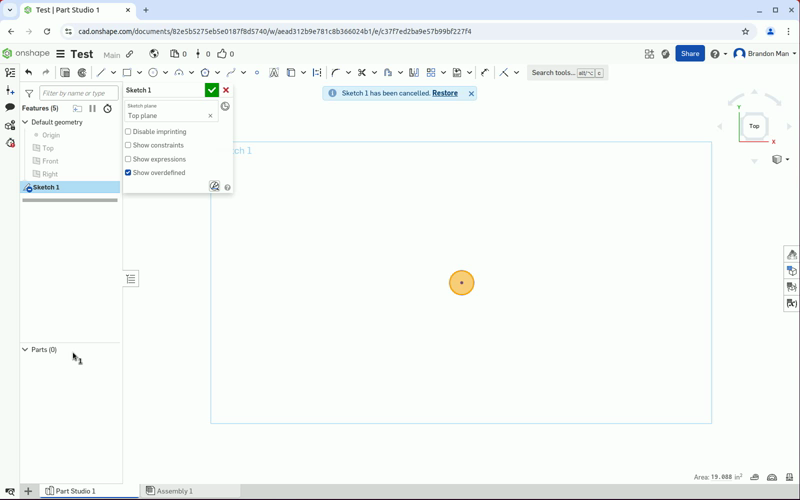
key(shift+y)
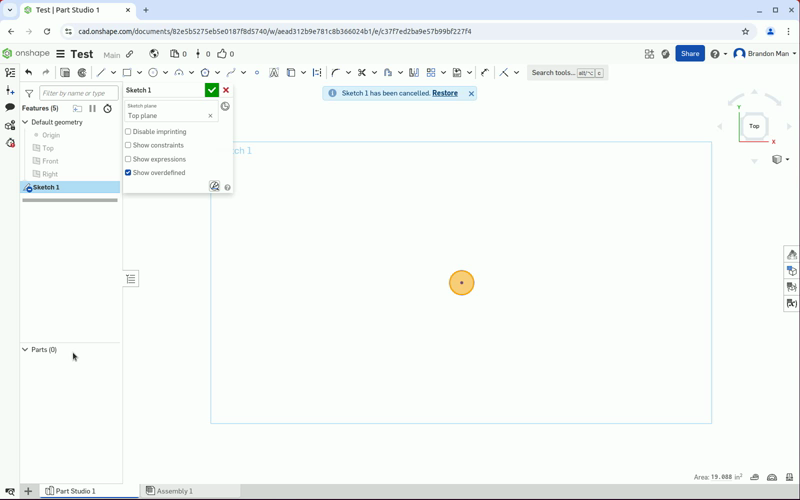
key(shift+e)
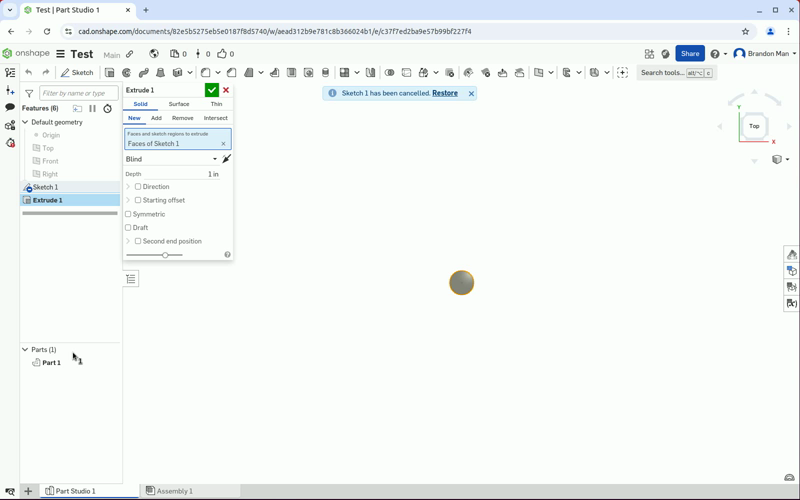
mouse_move(143, 106)
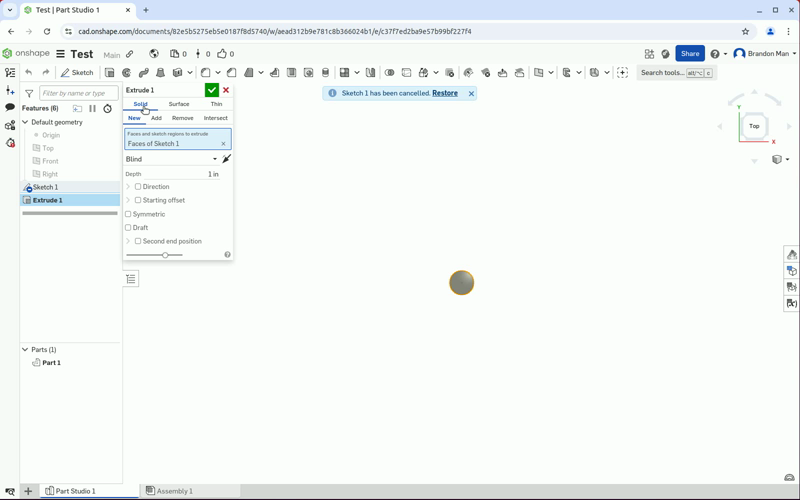
click(143, 106)
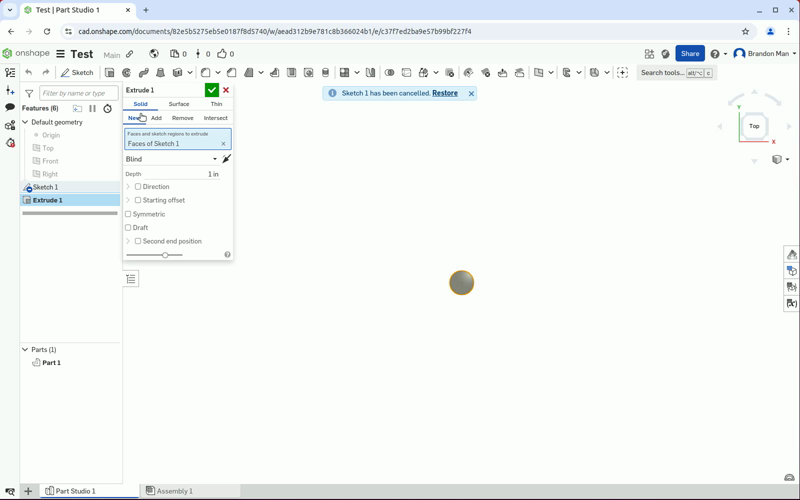
mouse_move(137, 120)
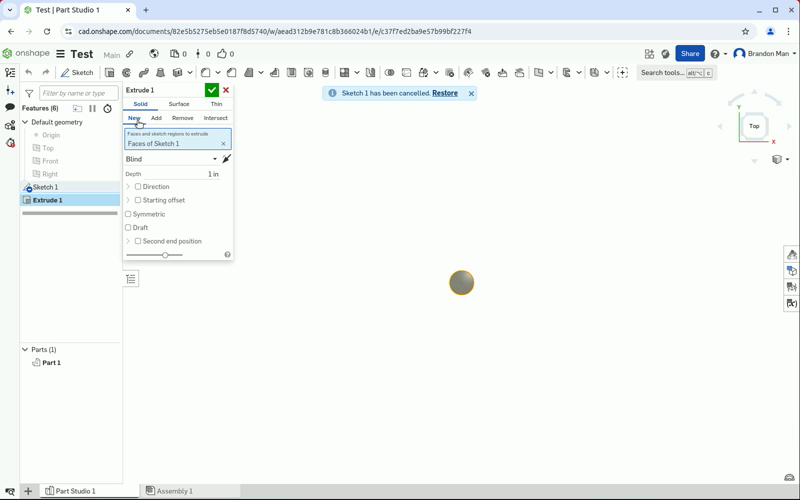
click(137, 120)
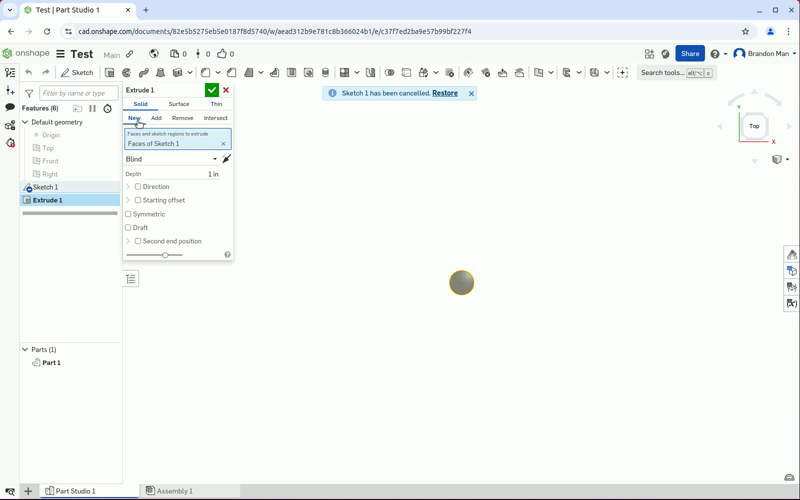
key(tab, 4)
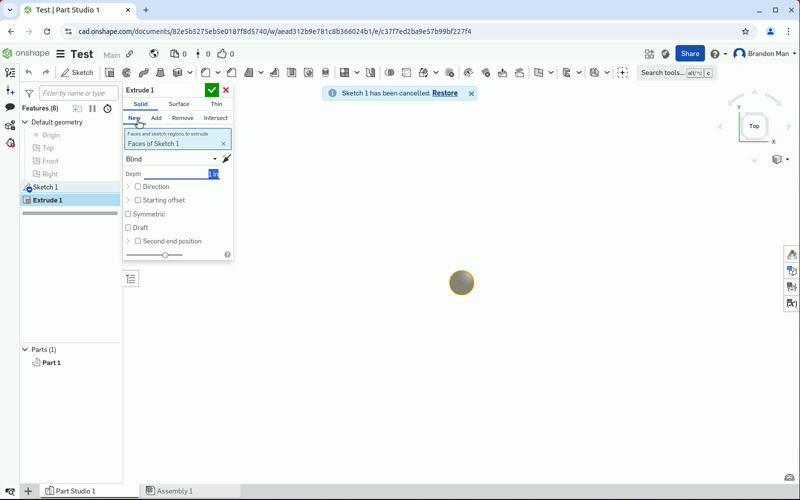
text(23.108)
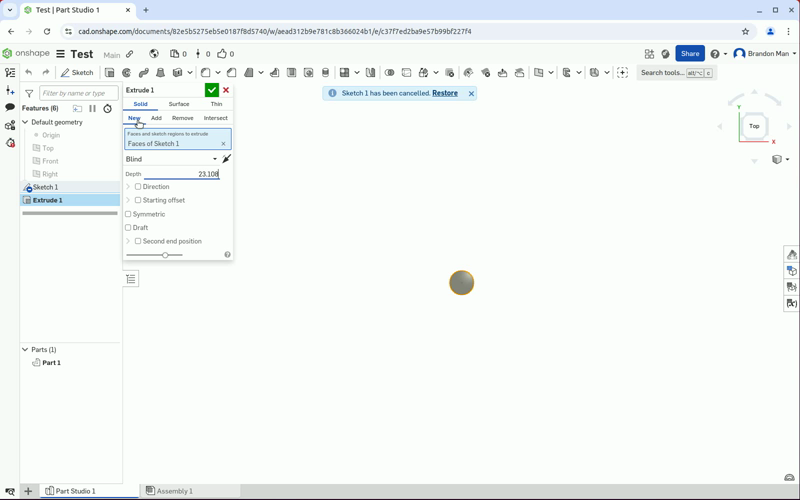
key(enter)
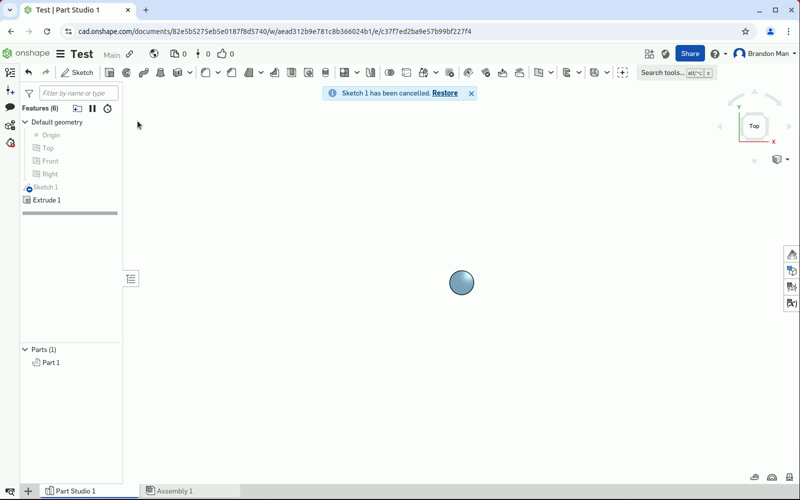
key(shift+h)
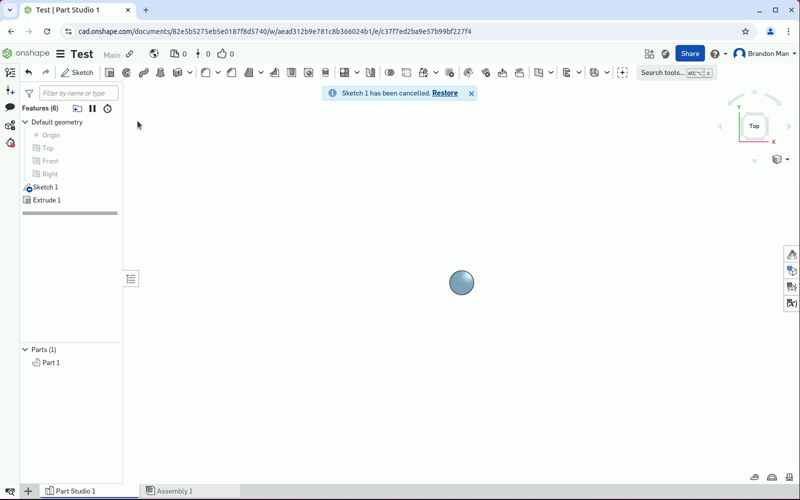
key(shift+h)
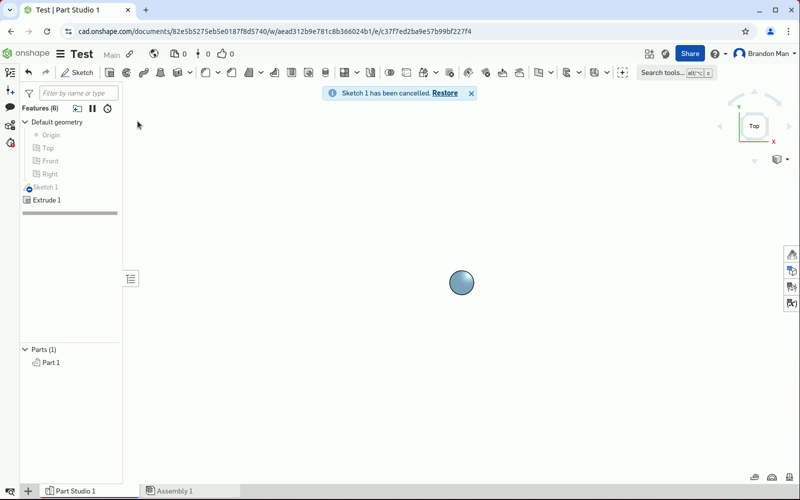
mouse_move(73, 189)
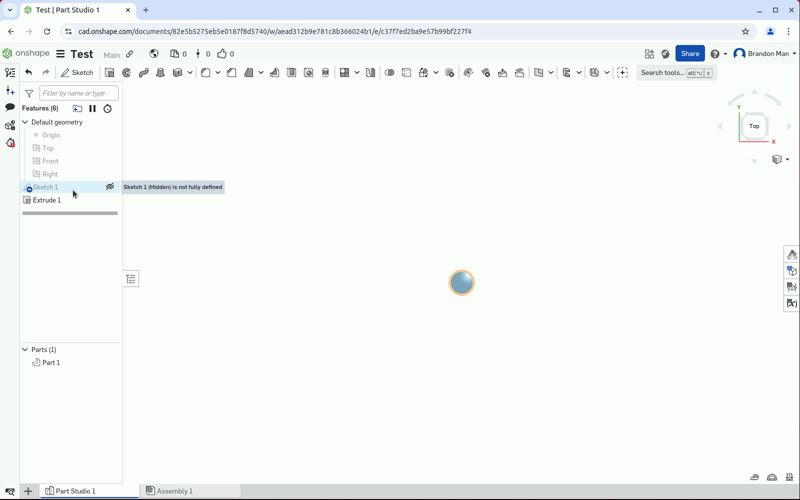
click(73, 189)
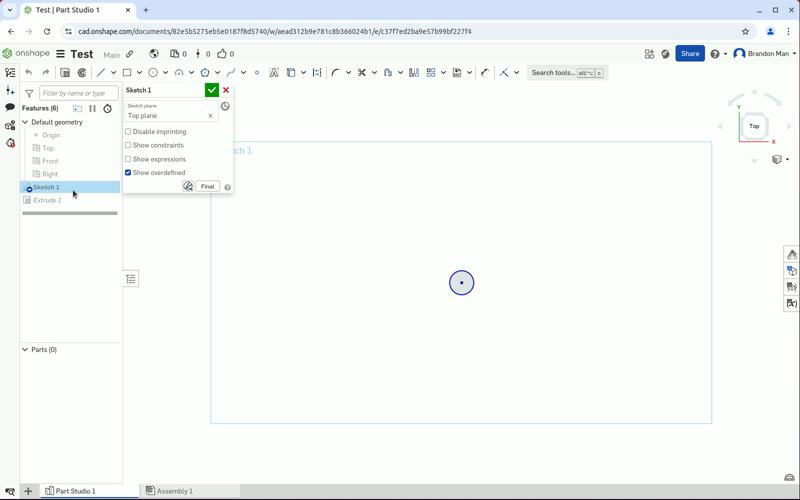
mouse_move(229, 92)
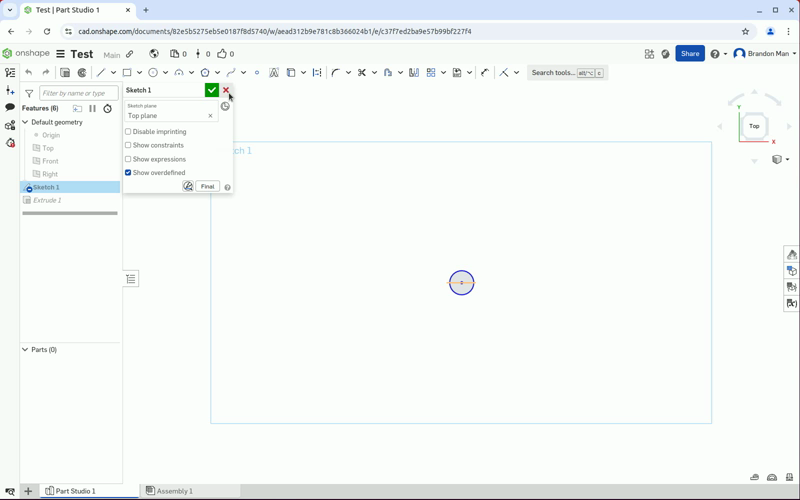
click(229, 92)
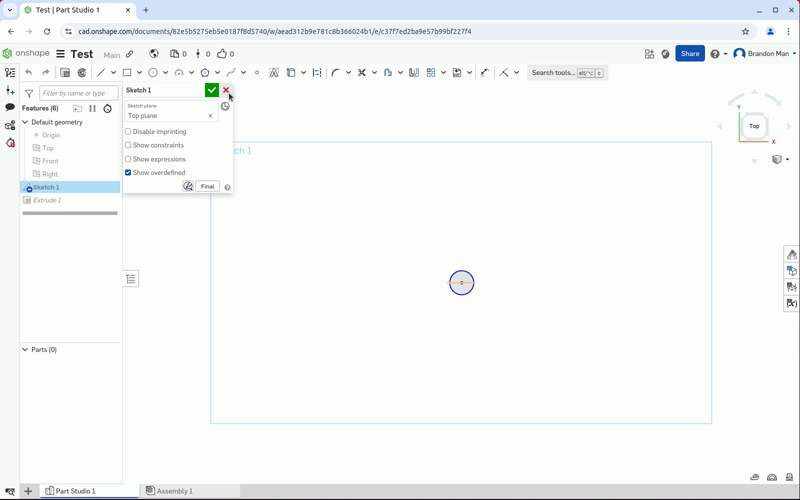
key(shift+s)
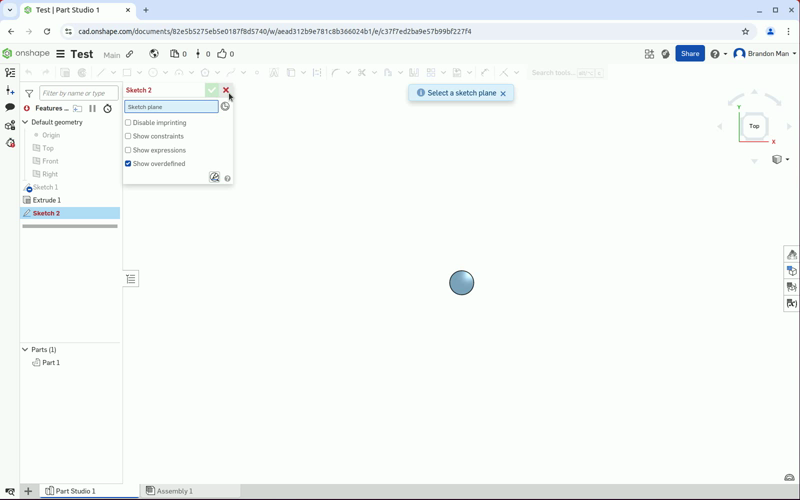
mouse_move(73, 150)
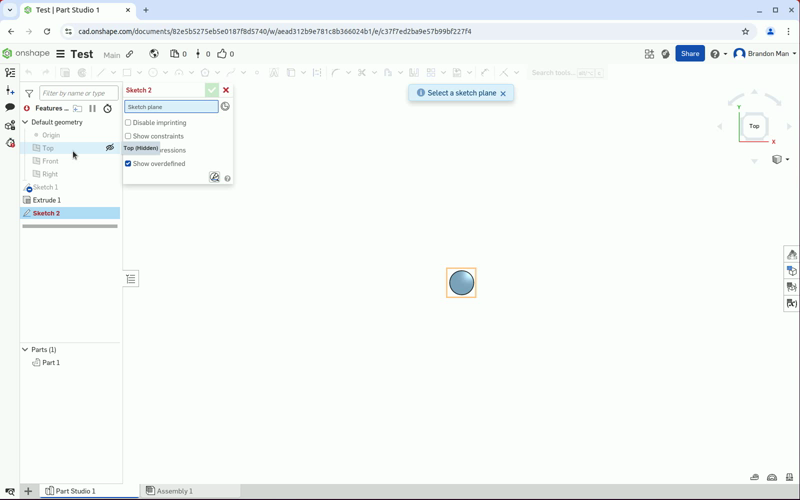
click(73, 150)
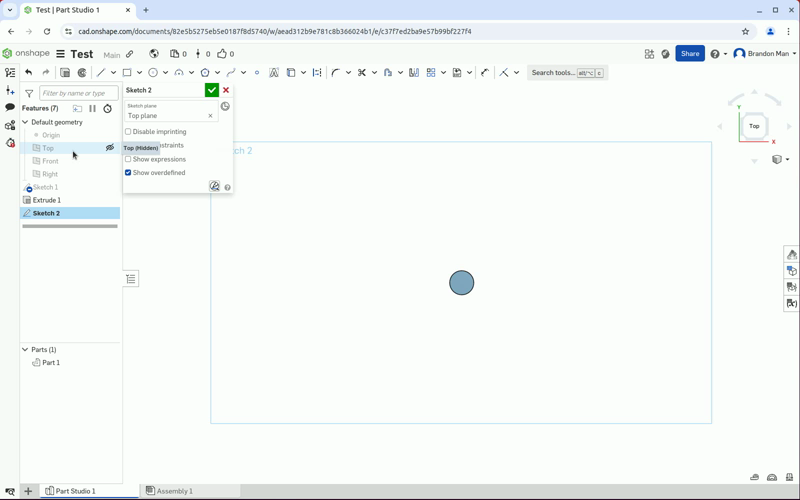
mouse_move(73, 352)
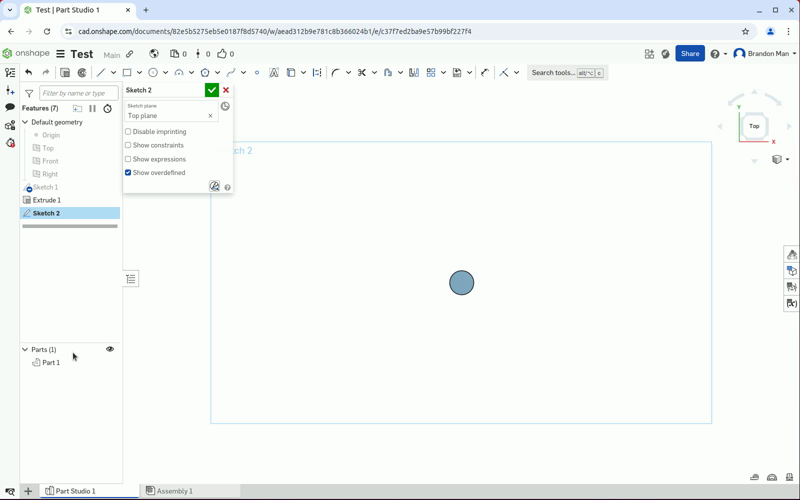
key(y)
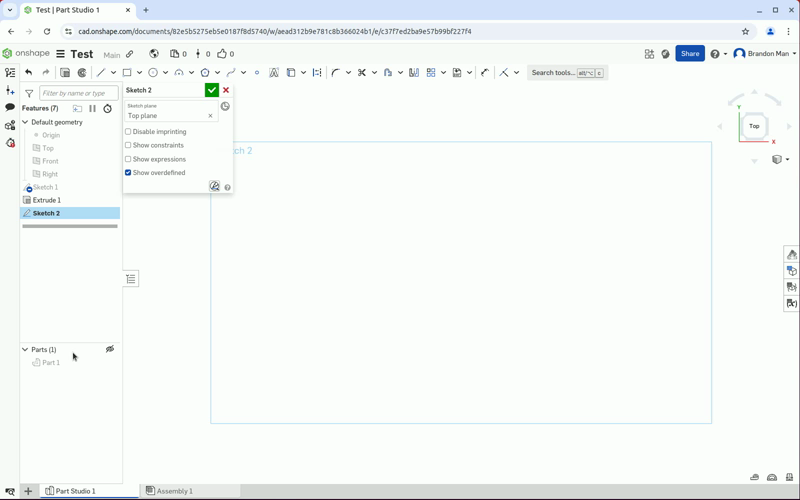
key(c)
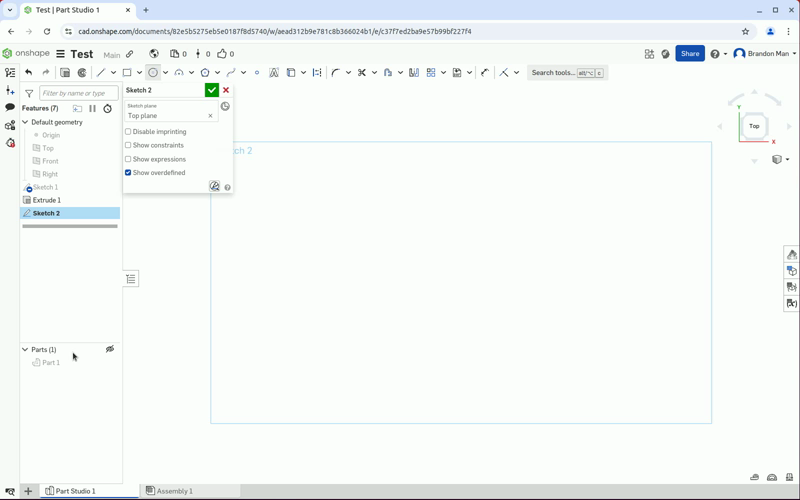
key_down(shift)
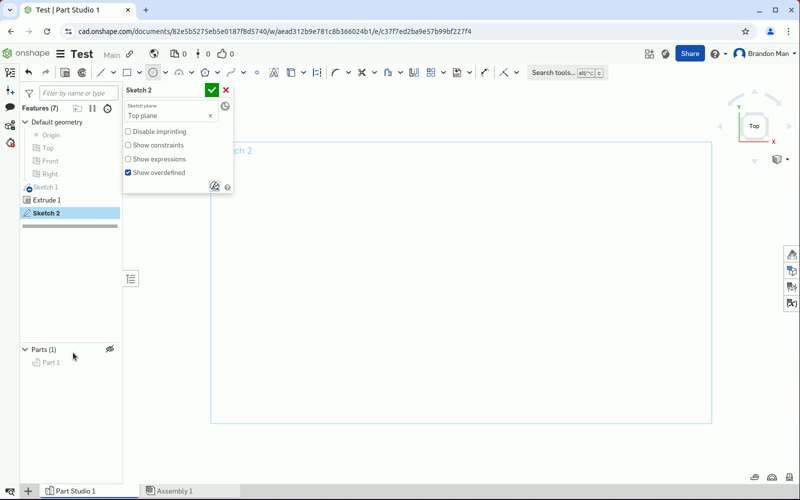
mouse_move(461, 282)
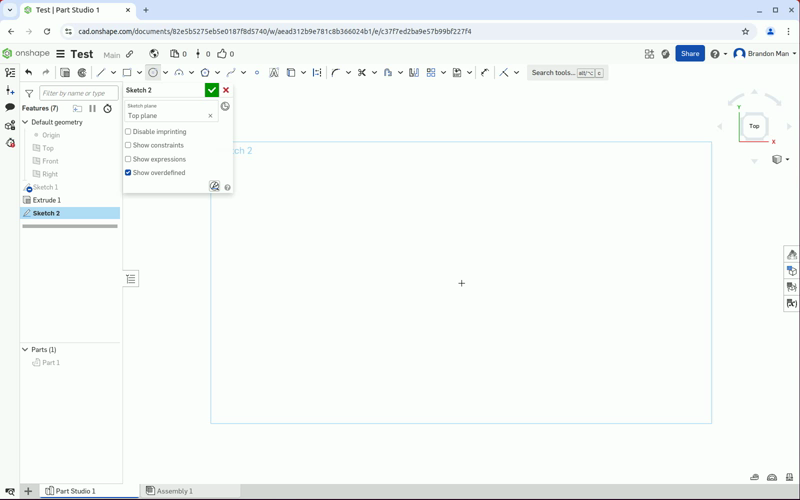
click(461, 282)
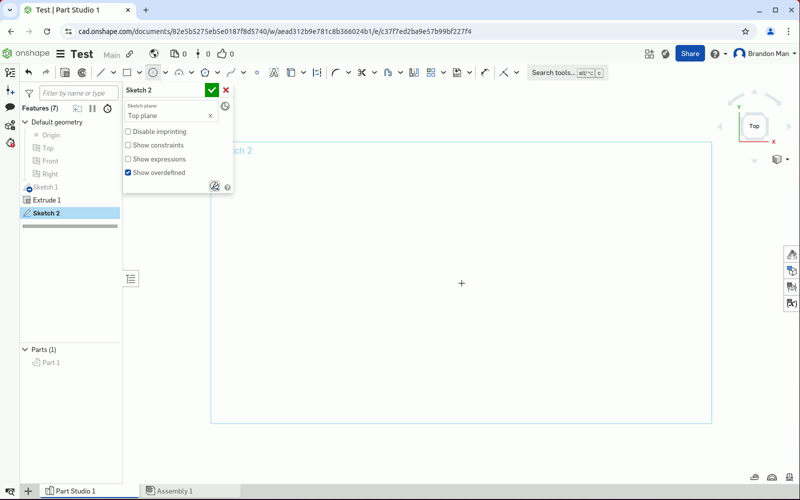
key_up(shift)
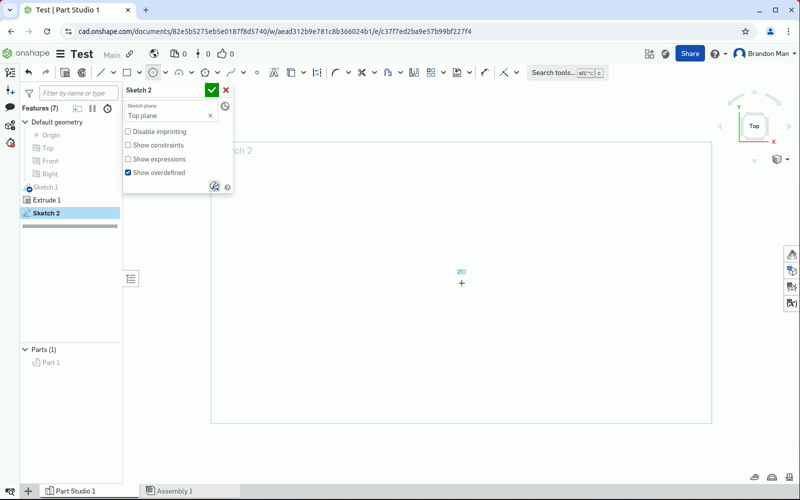
mouse_move(473, 282)
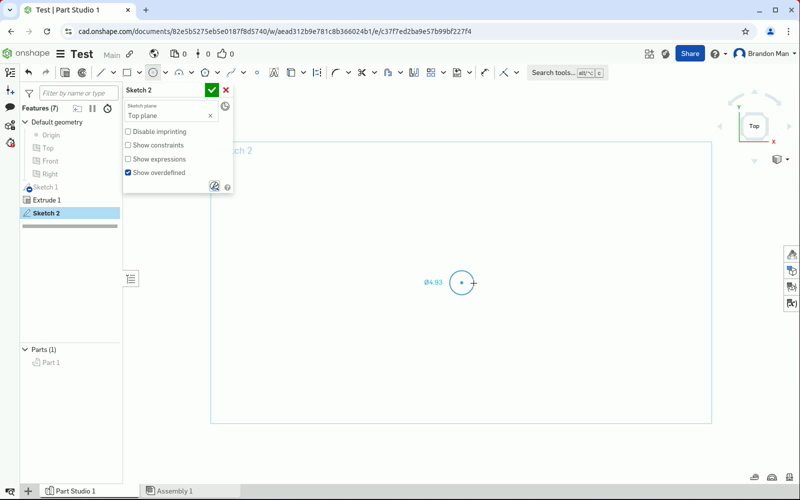
click(473, 282)
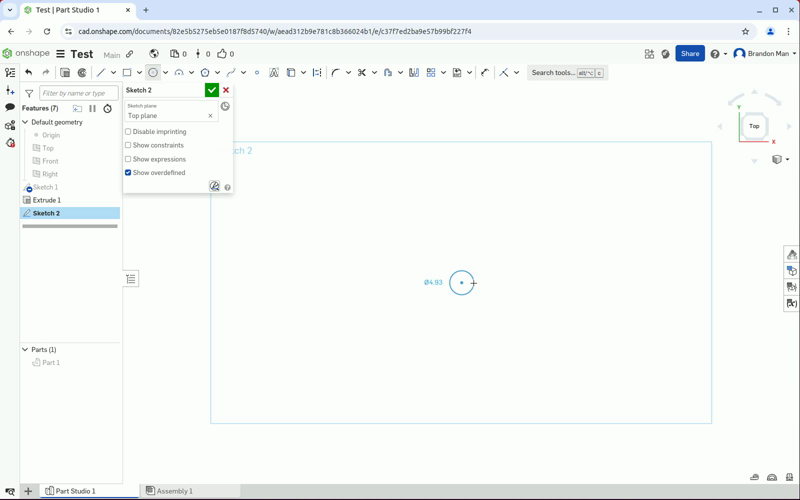
key(esc)
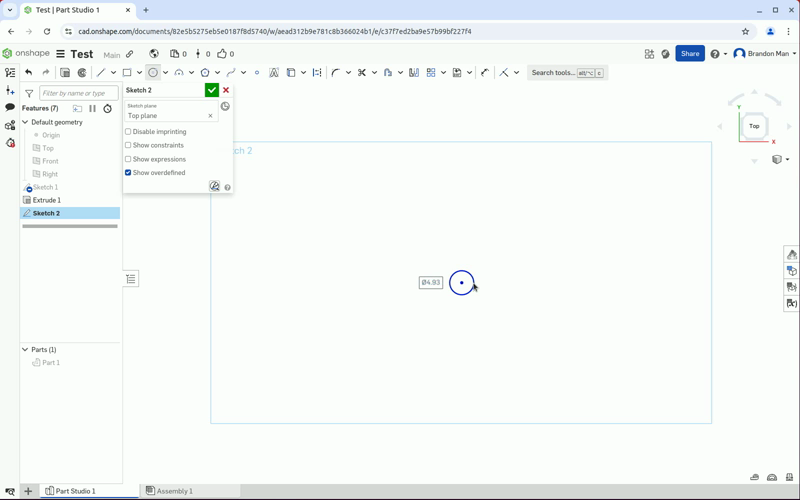
mouse_move(450, 284)
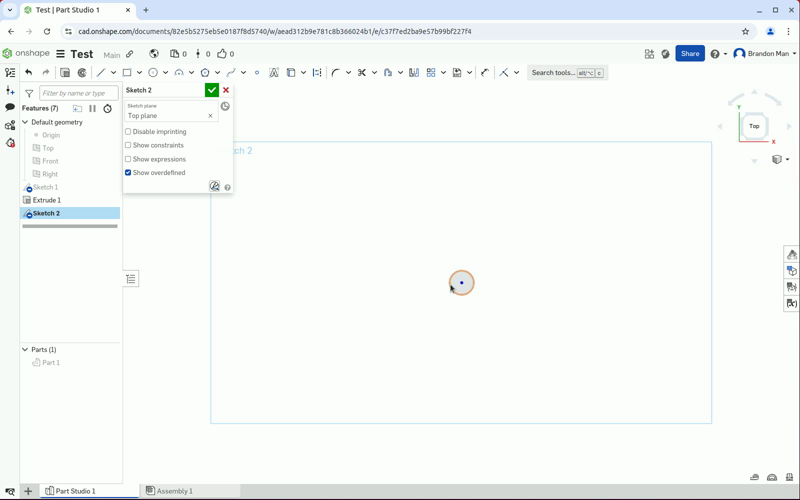
scroll(6)
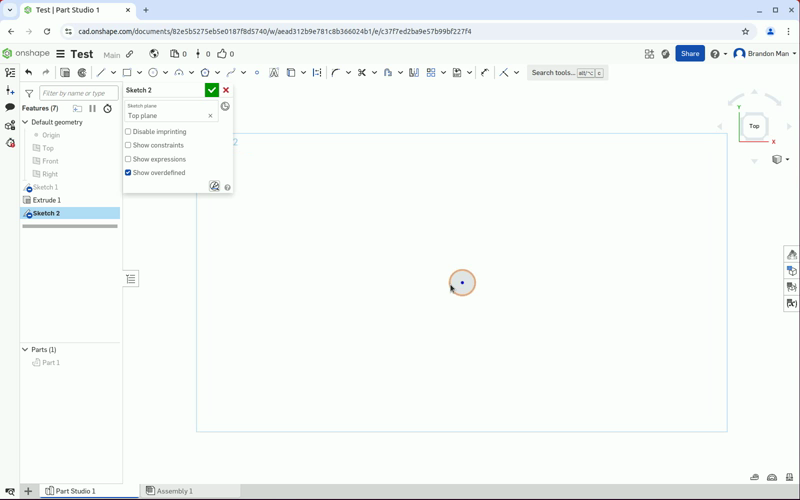
scroll(6)
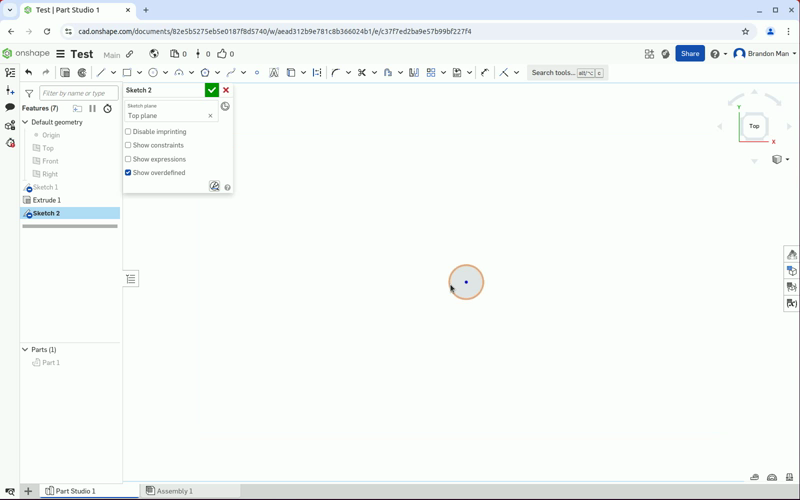
scroll(6)
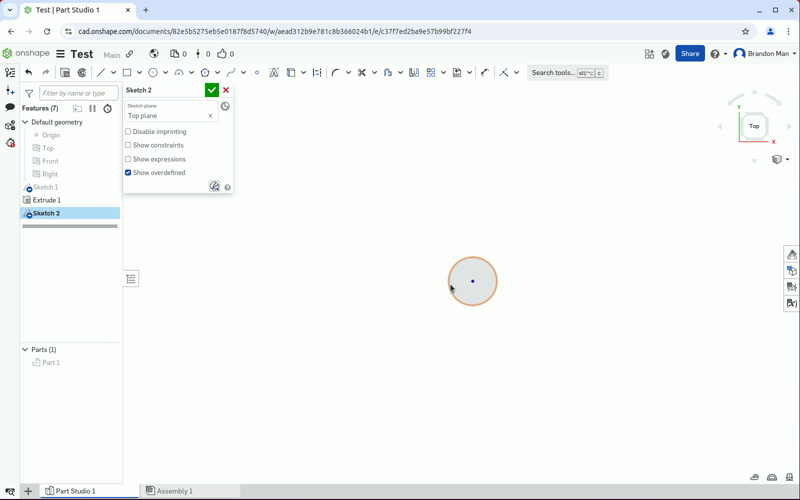
scroll(6)
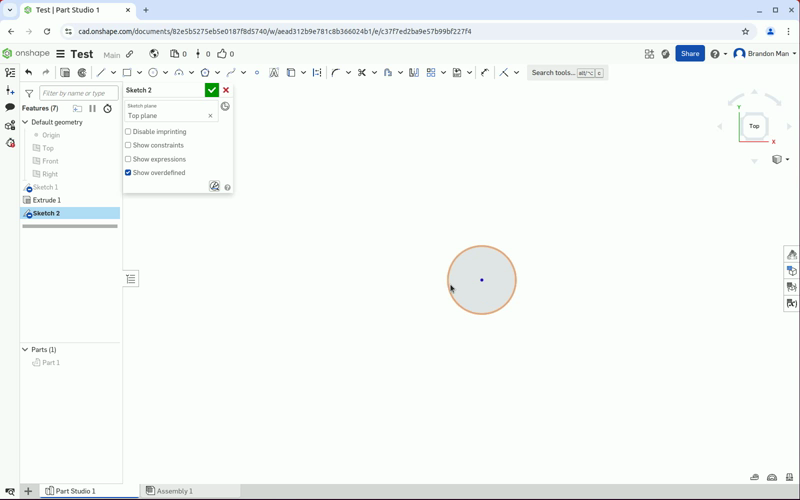
scroll(6)
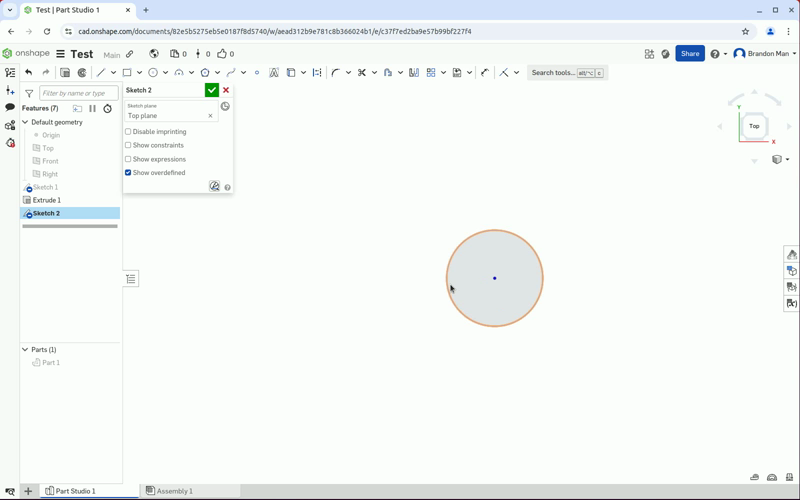
scroll(6)
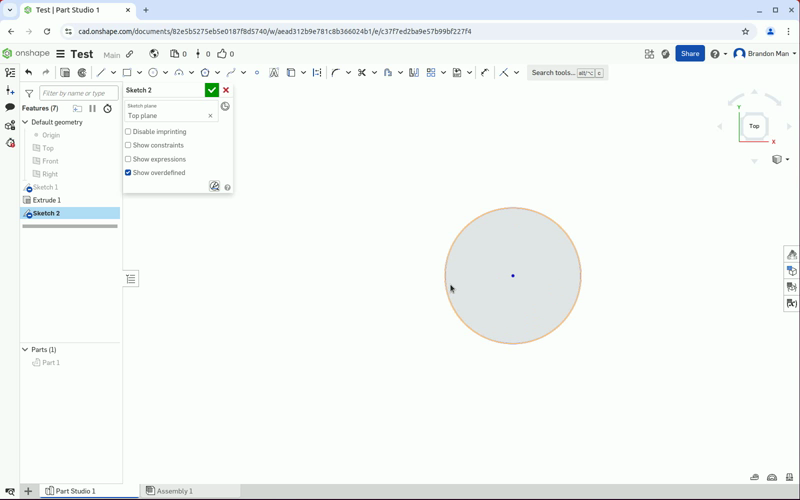
scroll(6)
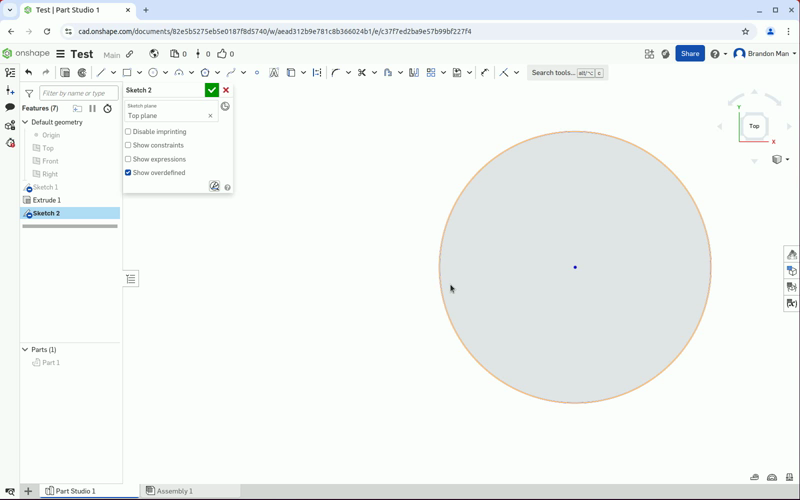
click(450, 284)
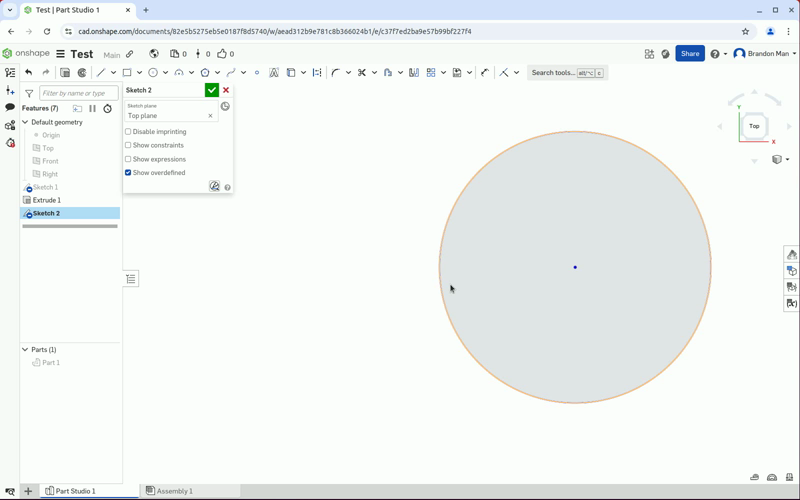
scroll(-6)
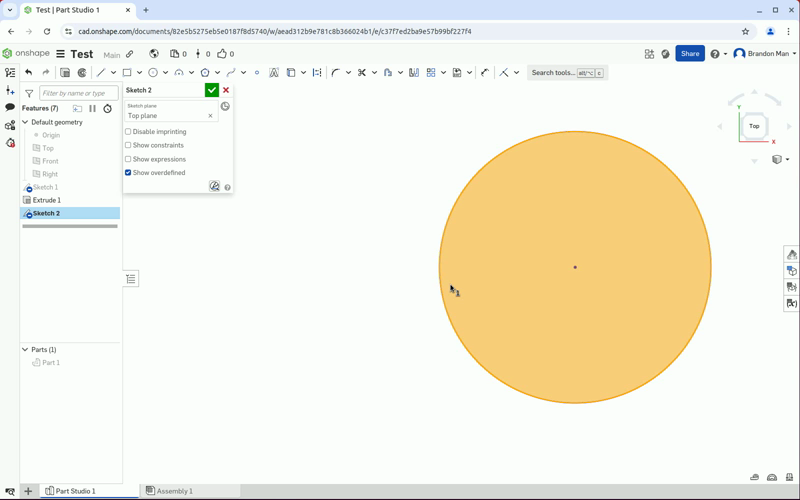
scroll(-6)
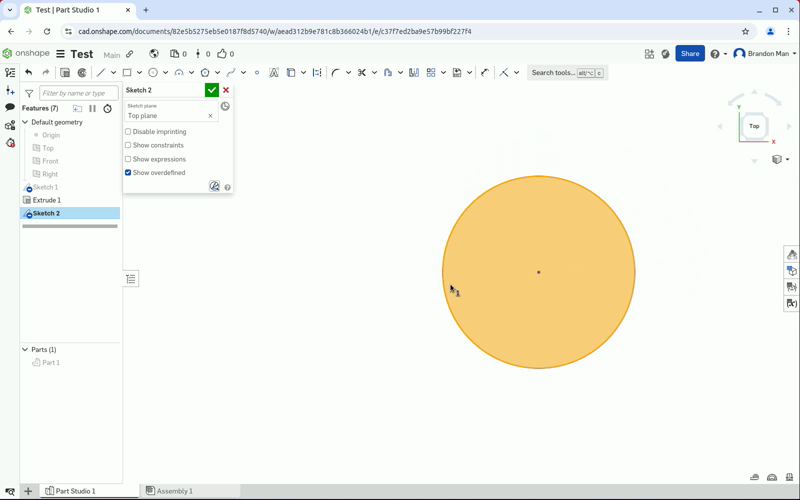
scroll(-6)
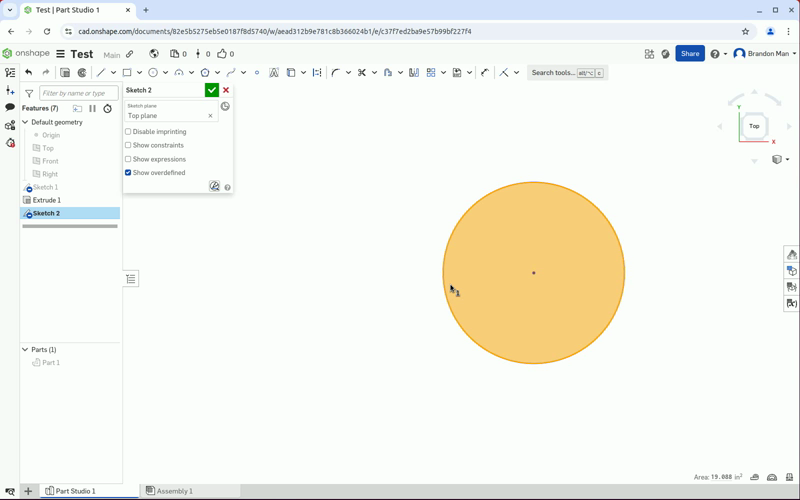
scroll(-6)
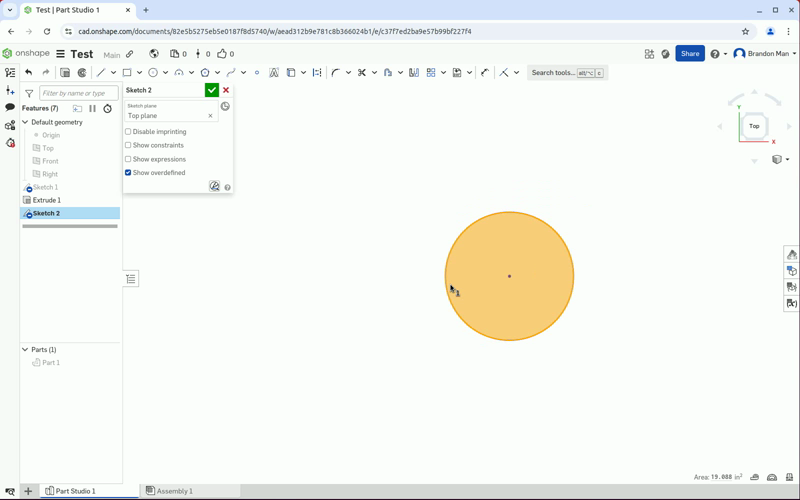
scroll(-6)
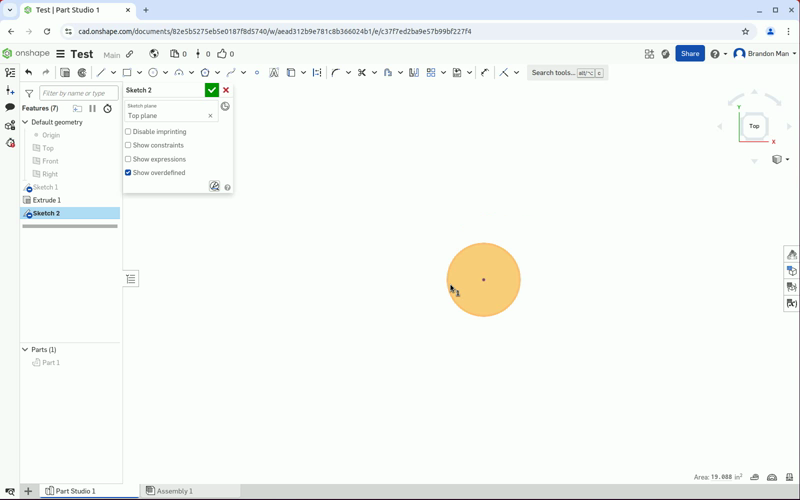
scroll(-6)
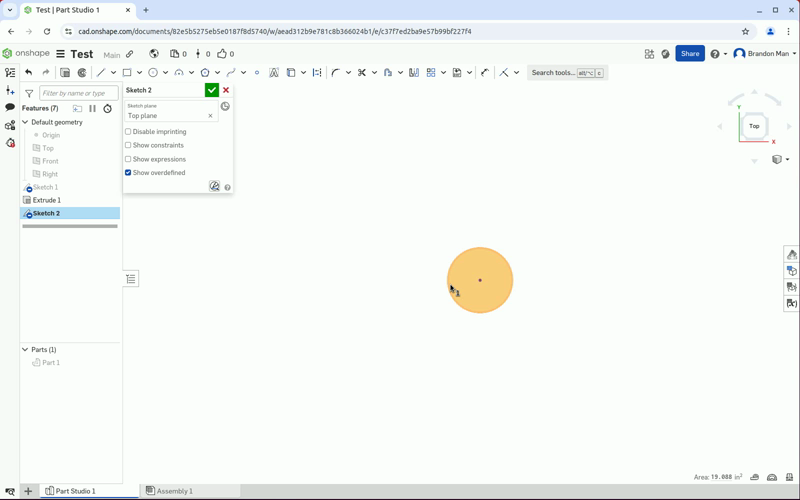
scroll(-6)
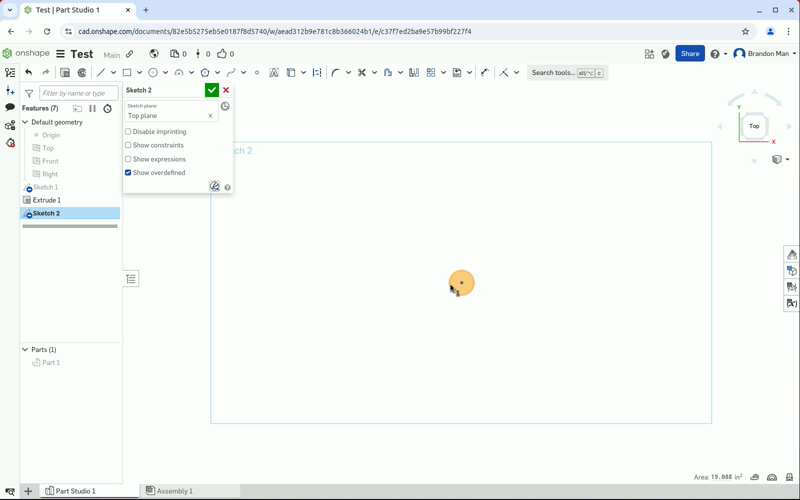
mouse_move(73, 352)
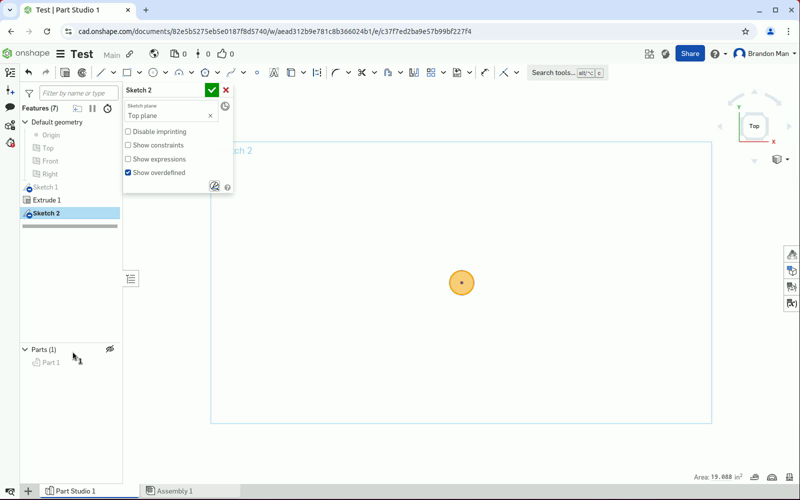
key(shift+y)
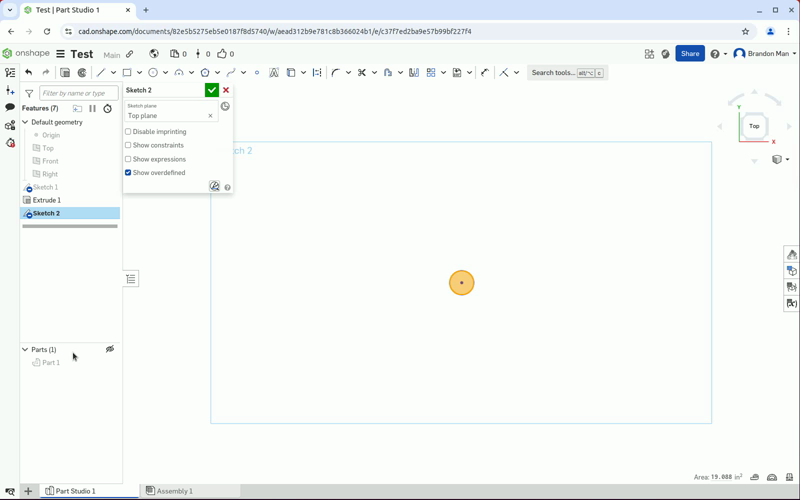
key(shift+e)
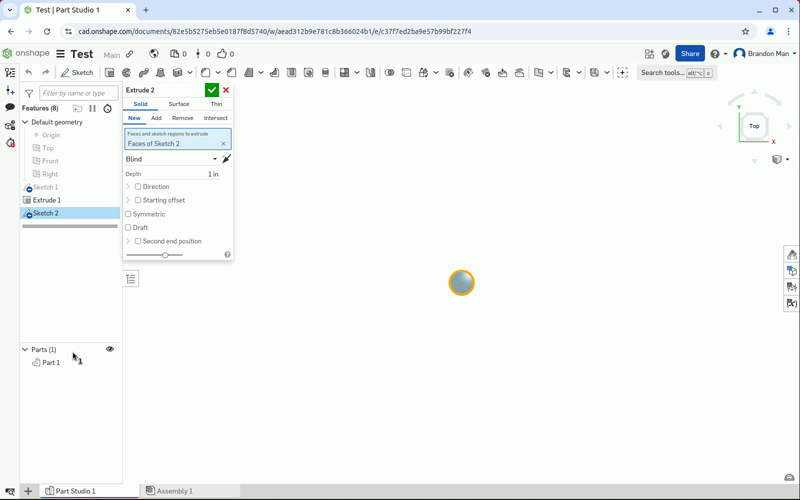
mouse_move(143, 106)
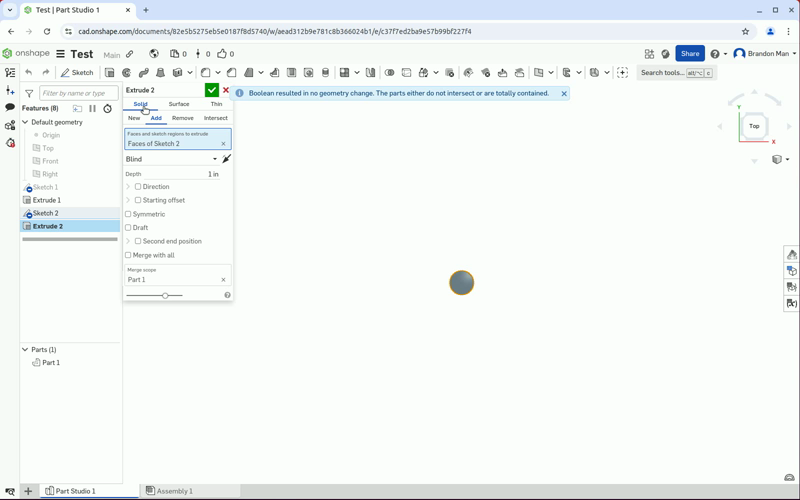
click(143, 106)
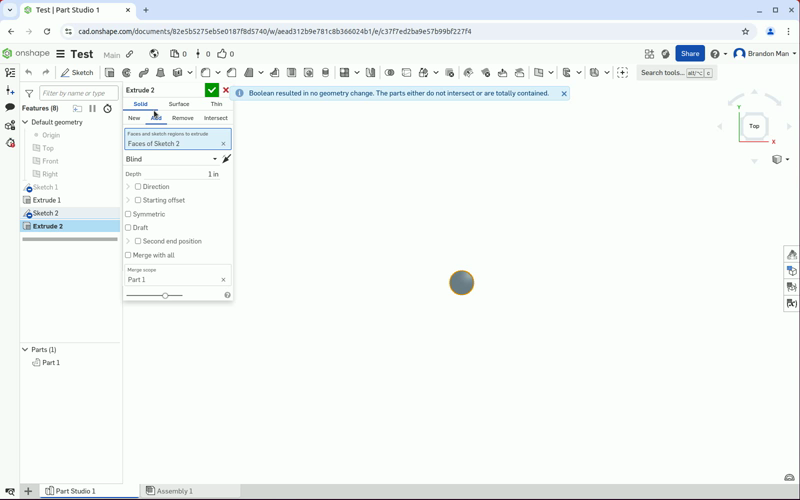
mouse_move(186, 120)
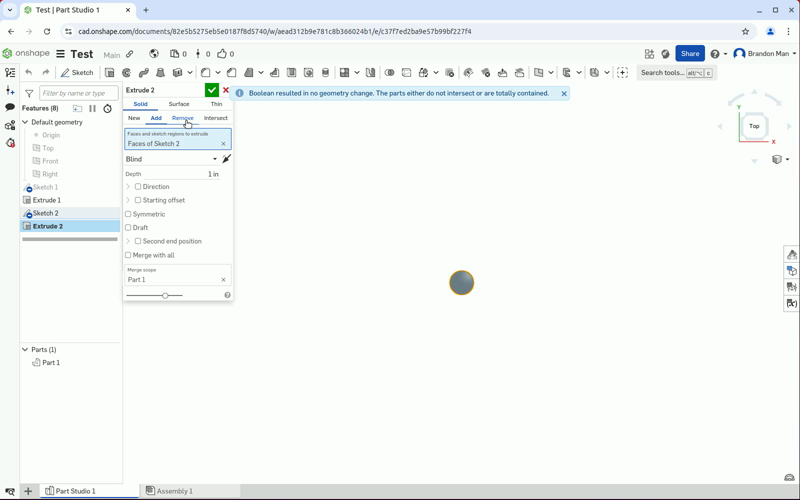
click(186, 120)
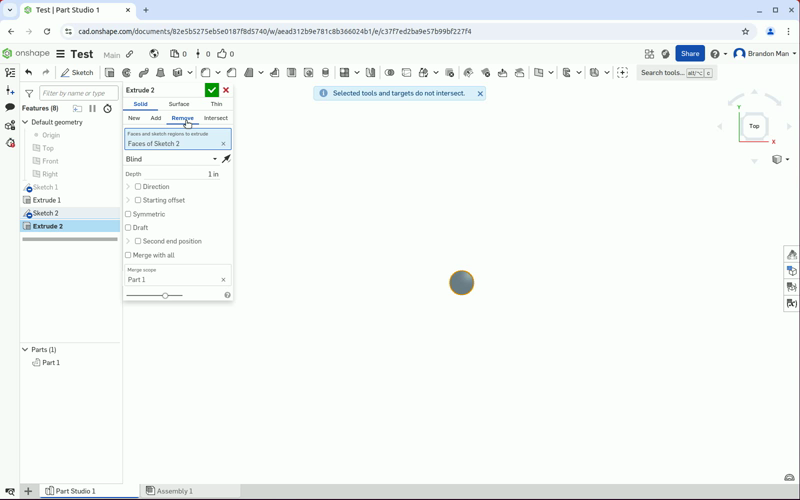
key(tab, 4)
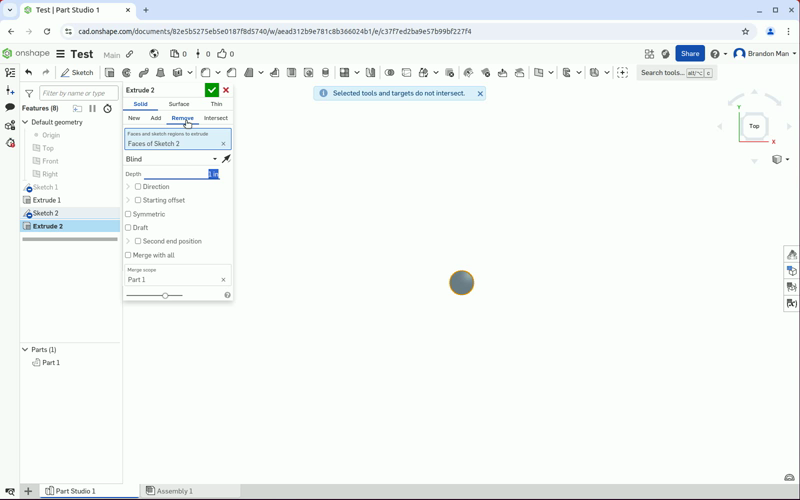
text(-23.108)
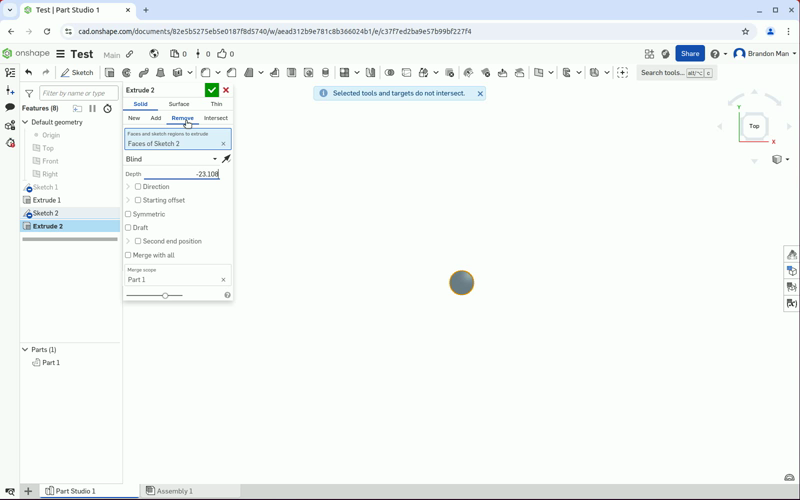
key(tab, 6)
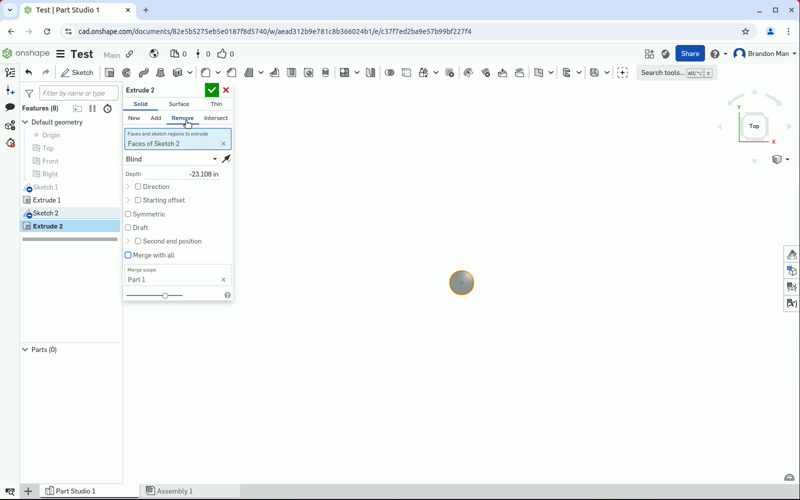
key(space)
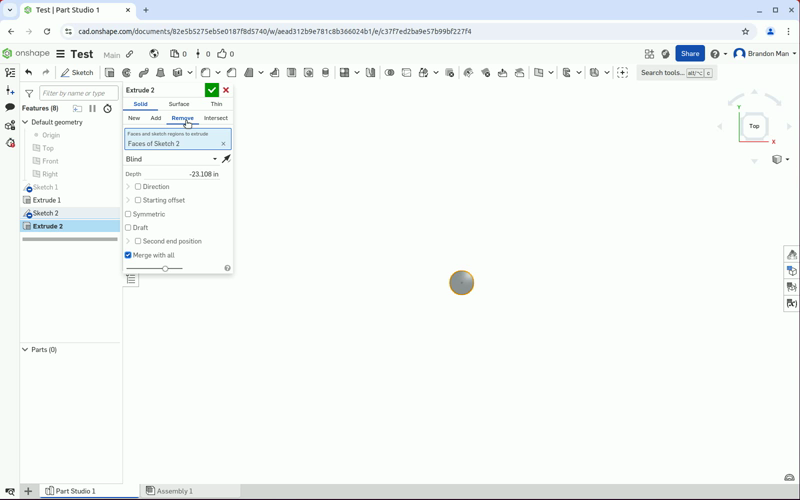
key(enter)
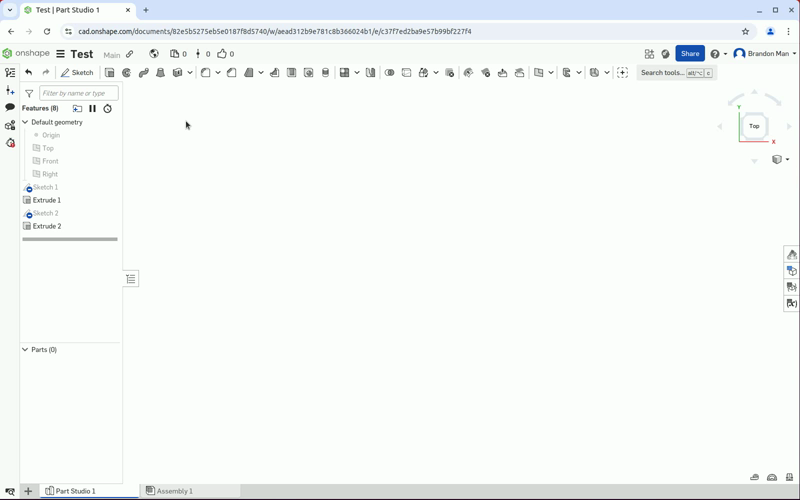
key(shift+h)
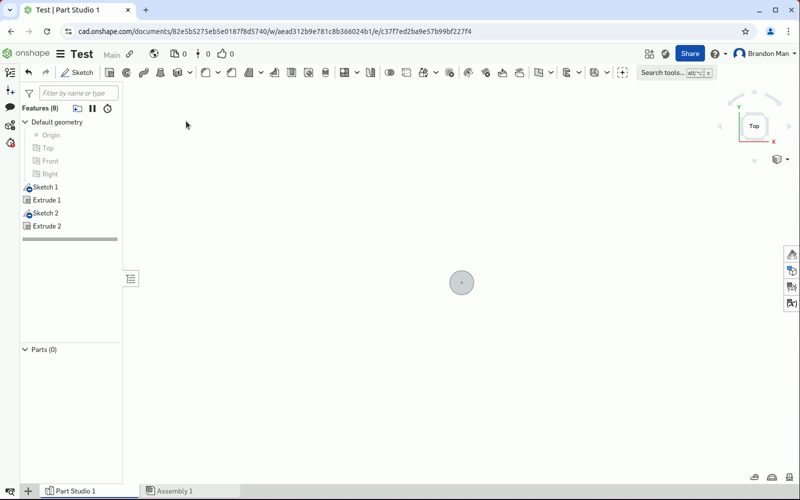
key(shift+h)
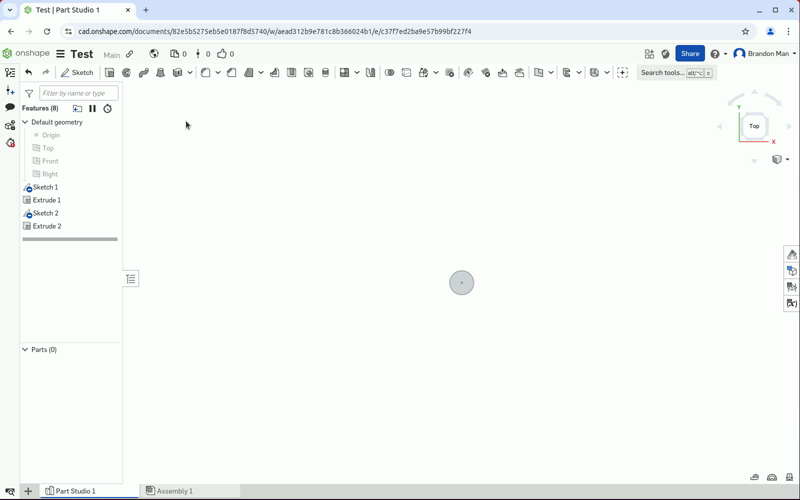
key(shift+7)
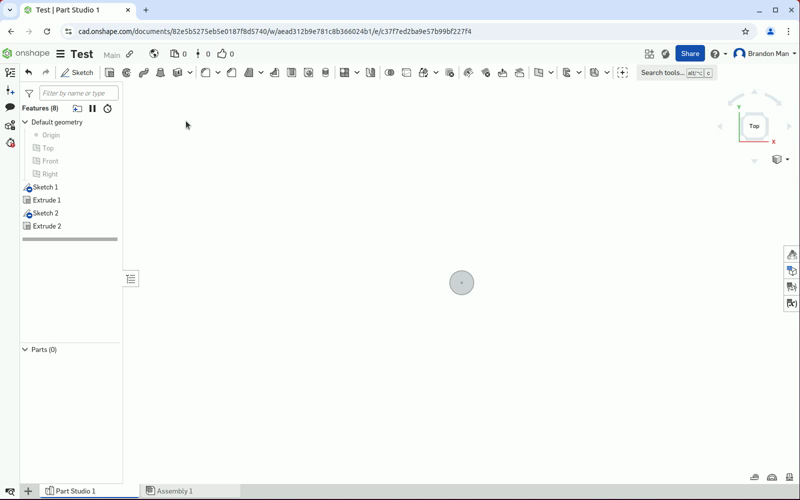
key(up, 3)
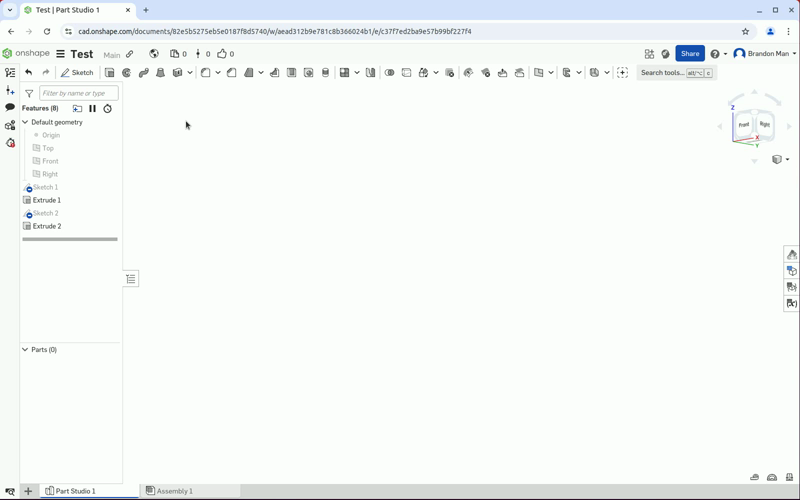
key(left, 3)
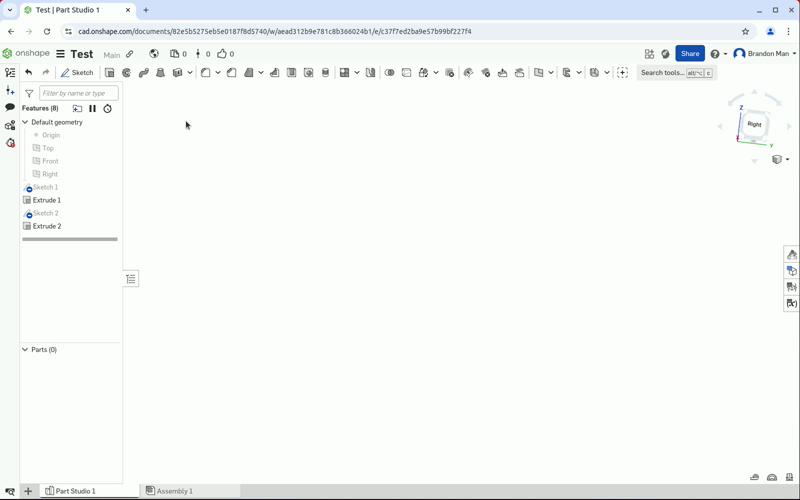
key(right, 3)
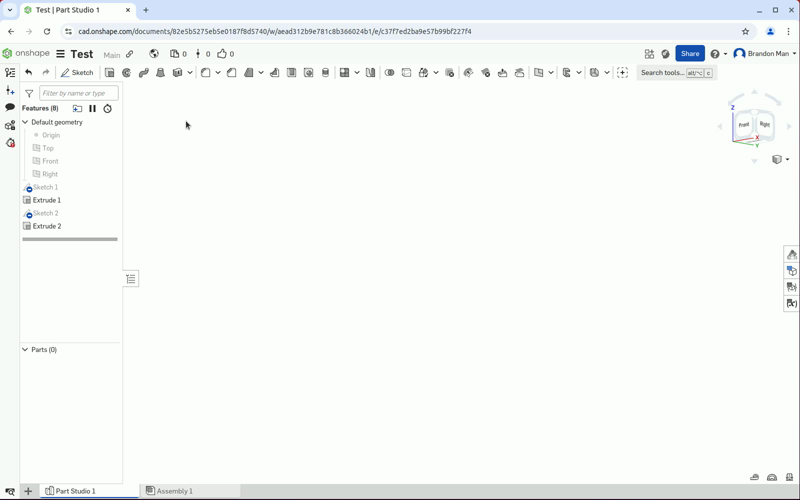
key(down, 3)
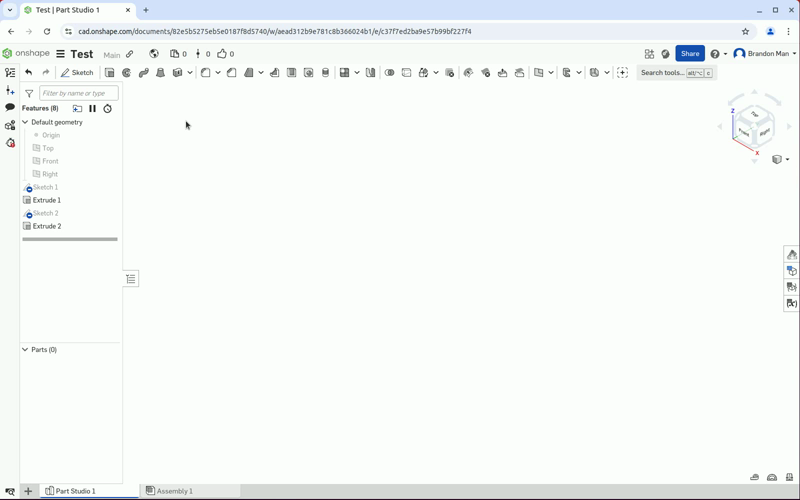
mouse_move(73, 189)
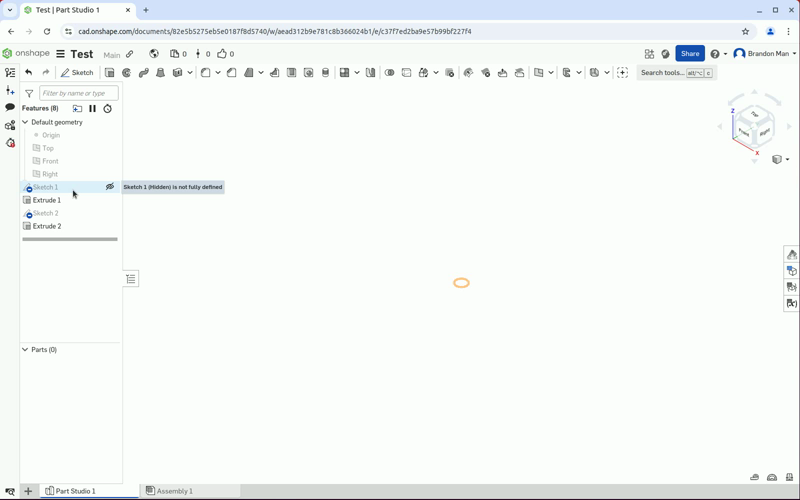
click(73, 189)